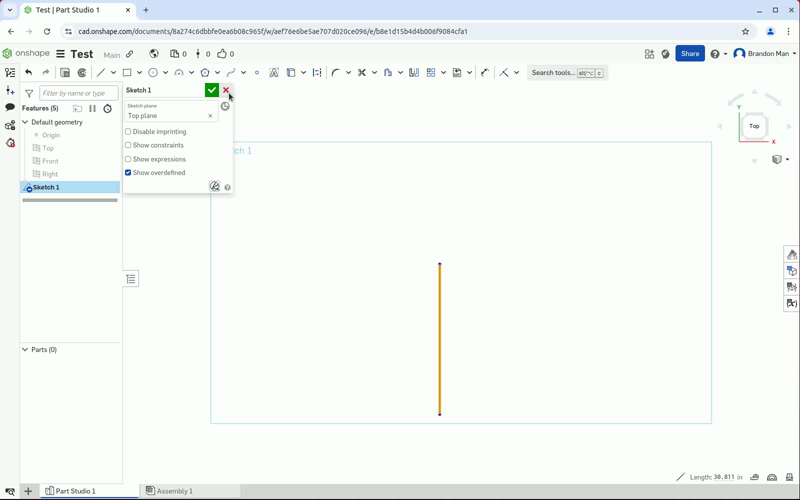
key(shift+h)
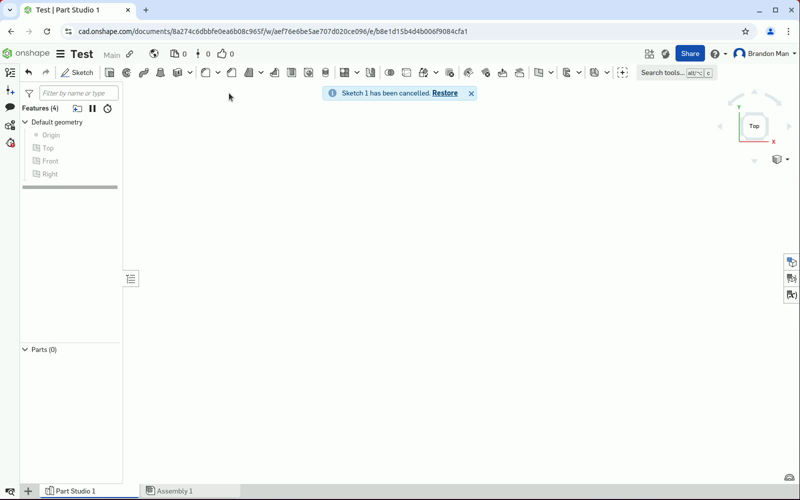
mouse_move(73, 352)
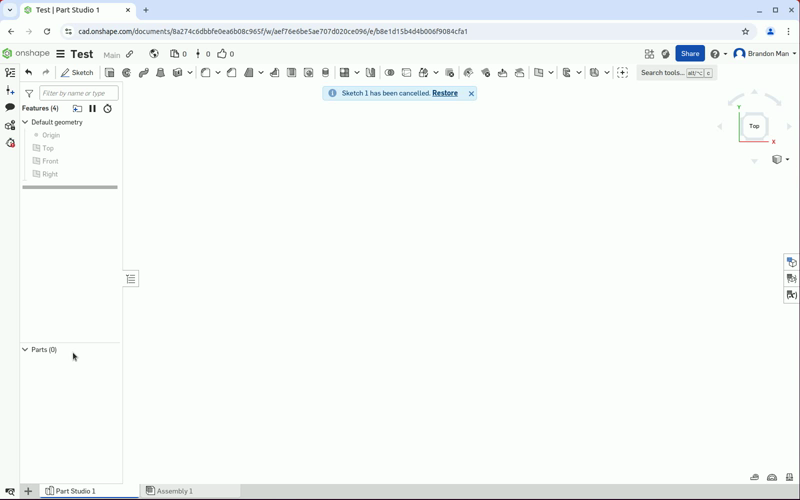
key(y)
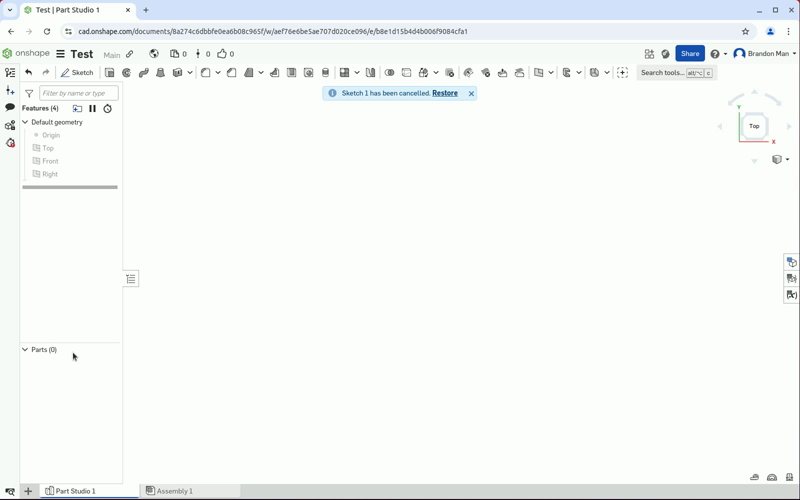
key(shift+p)
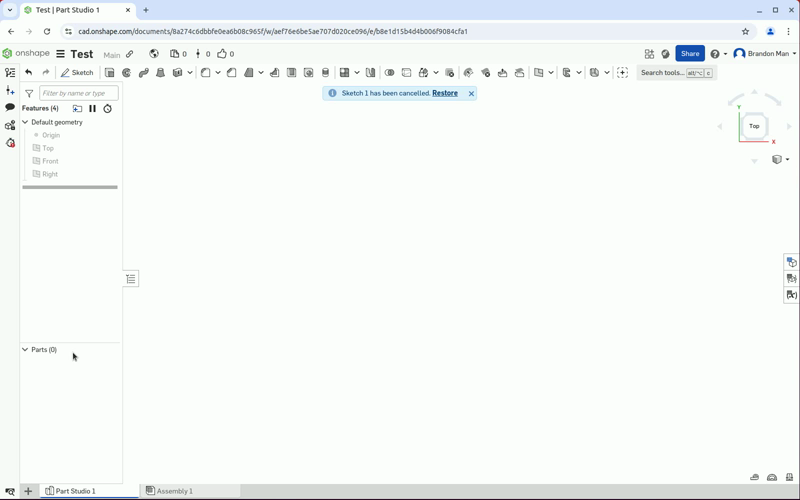
key(space)
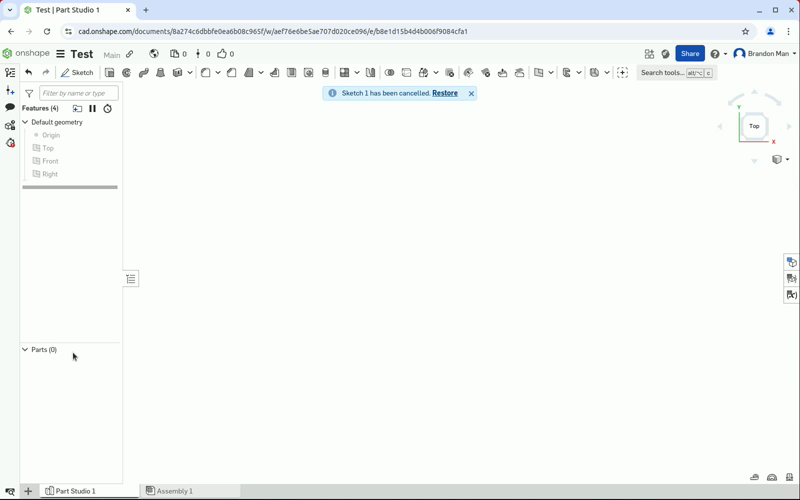
key_down(shift)
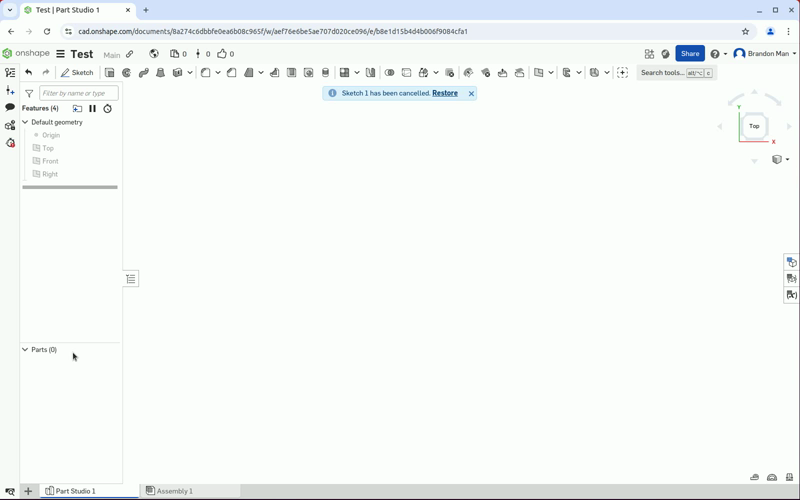
key(up)
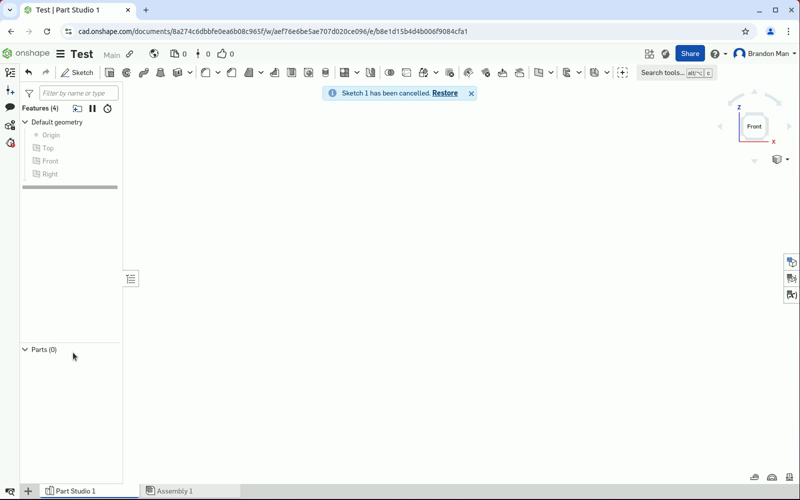
key_up(shift)
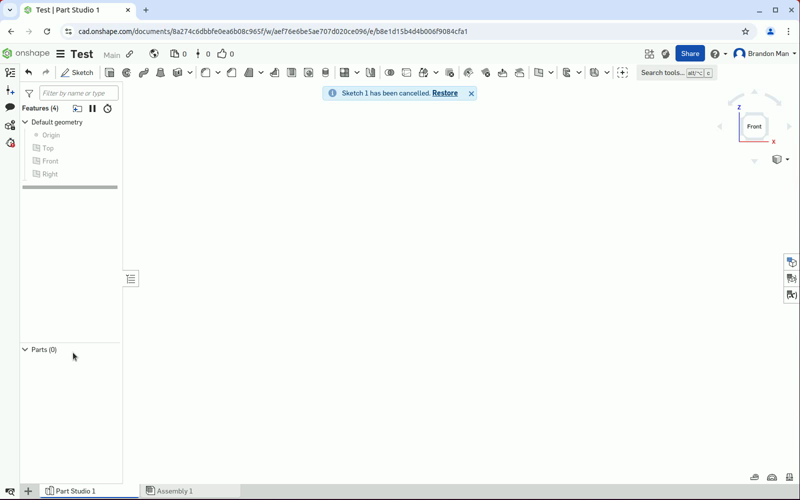
key(space)
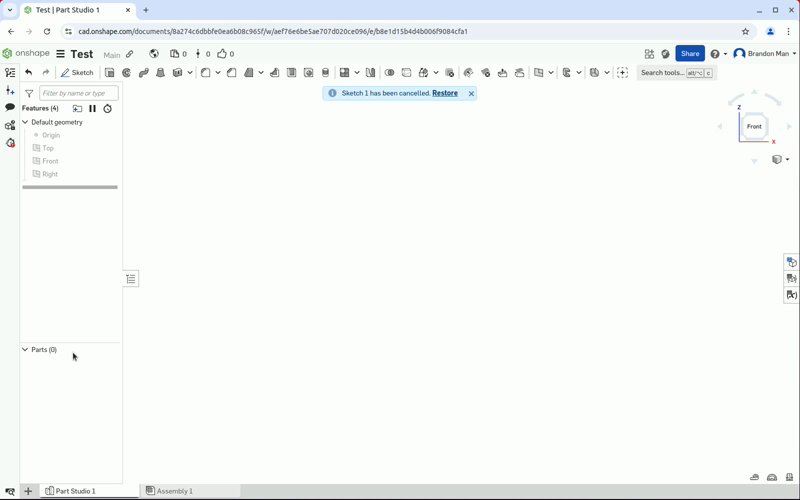
key_down(shift)
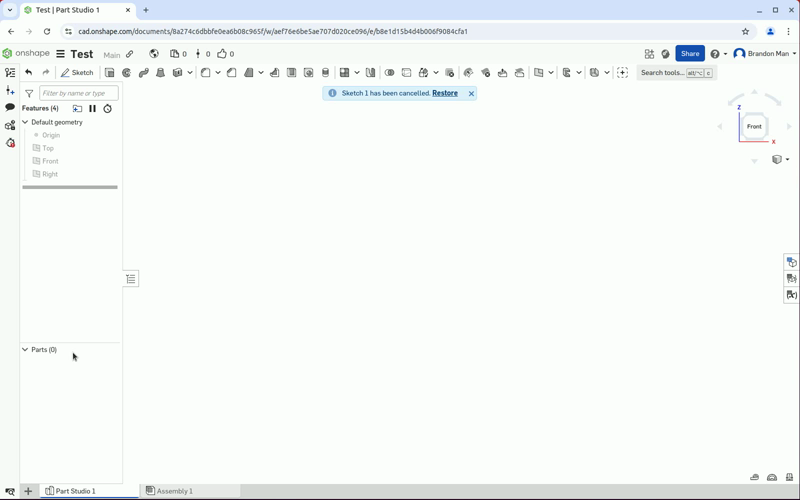
key(left)
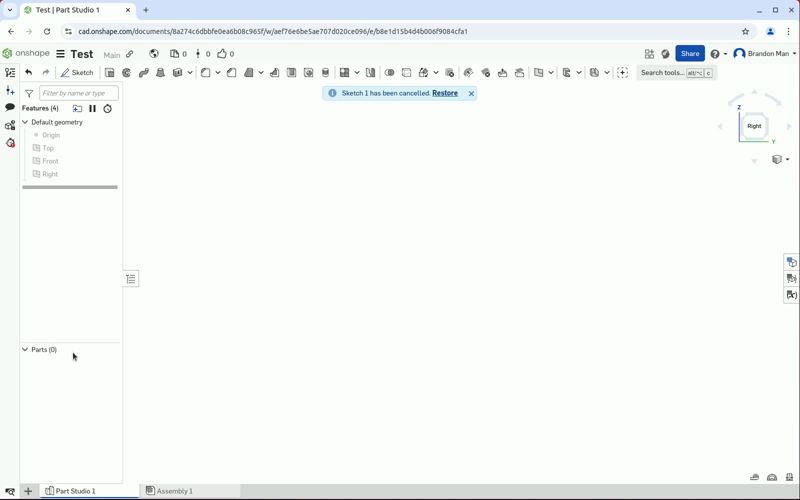
key_up(shift)
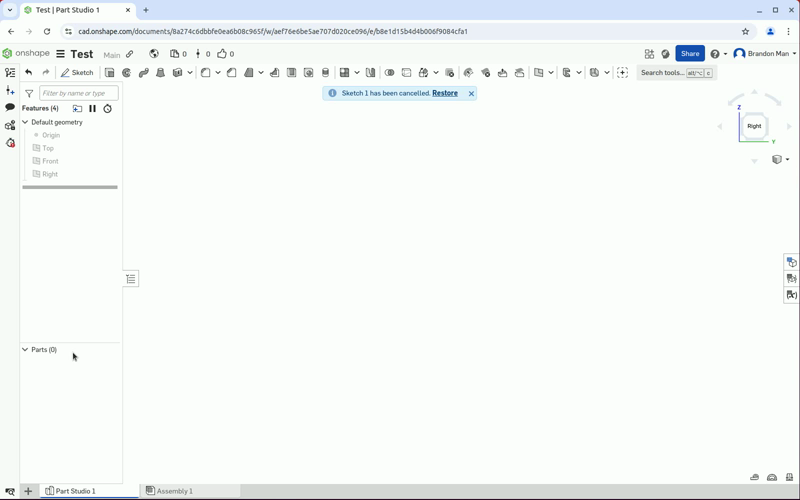
mouse_move(73, 352)
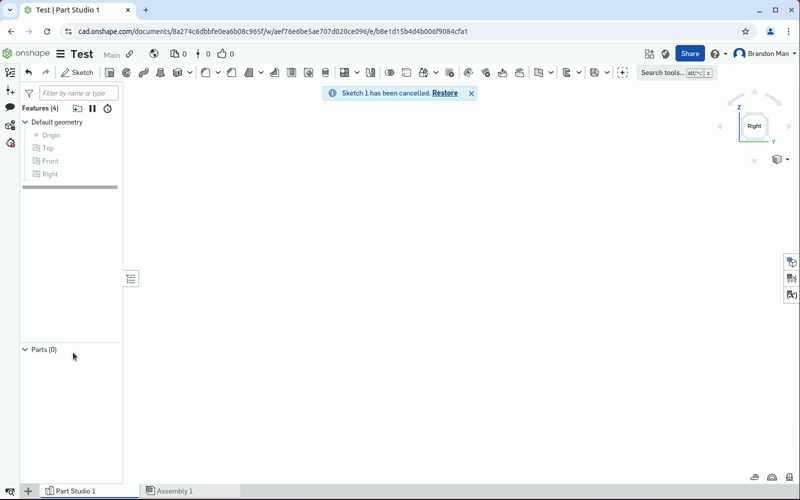
key(shift+y)
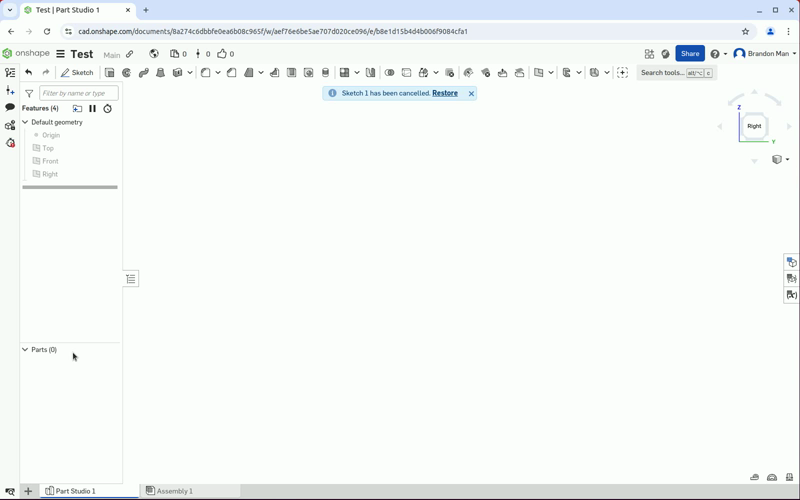
key(shift+s)
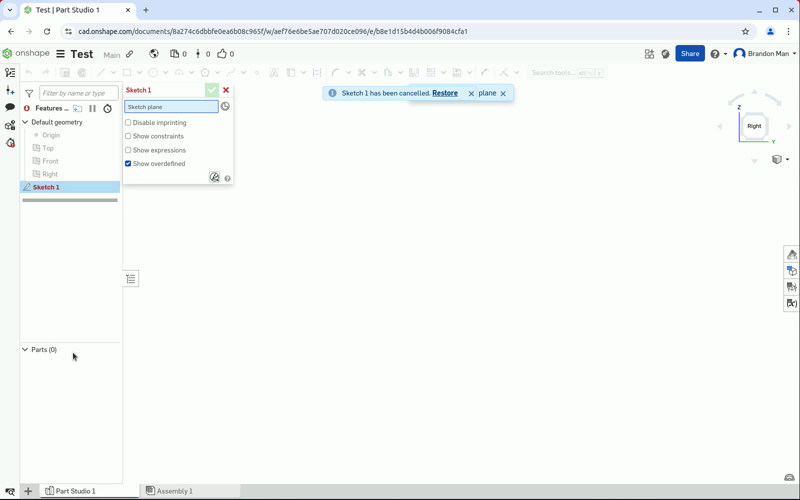
mouse_move(73, 176)
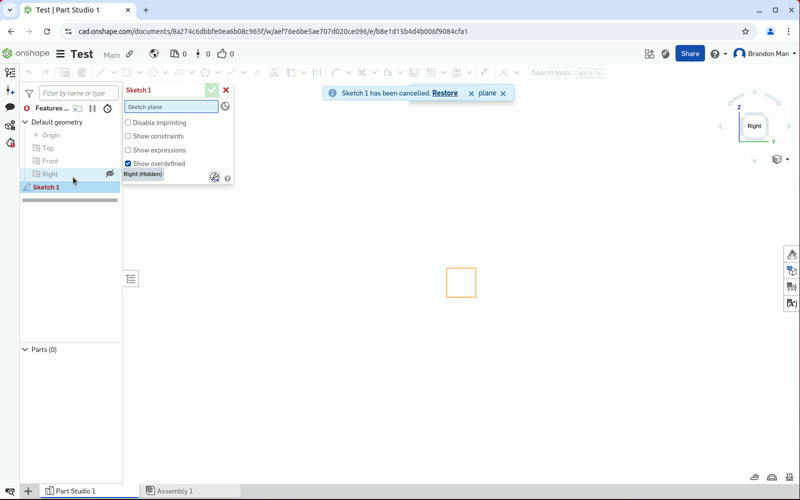
click(73, 176)
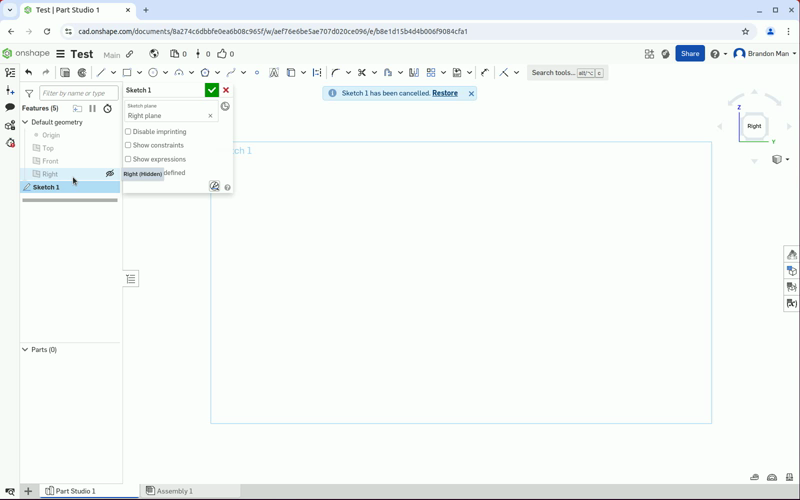
mouse_move(73, 352)
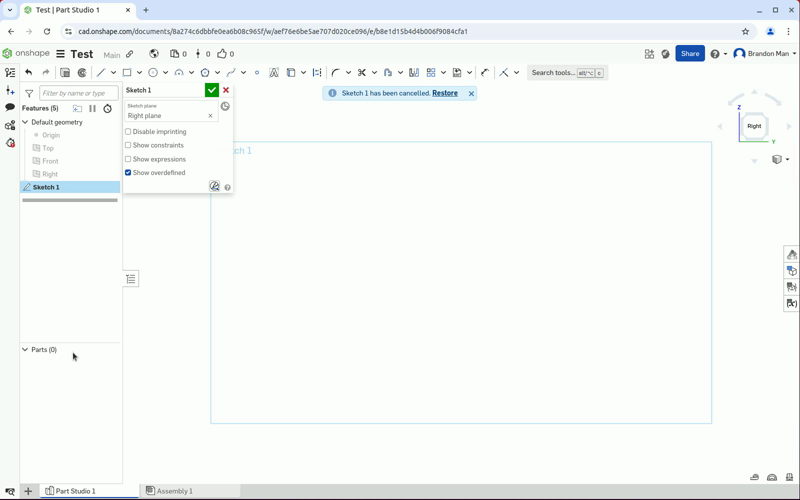
key(y)
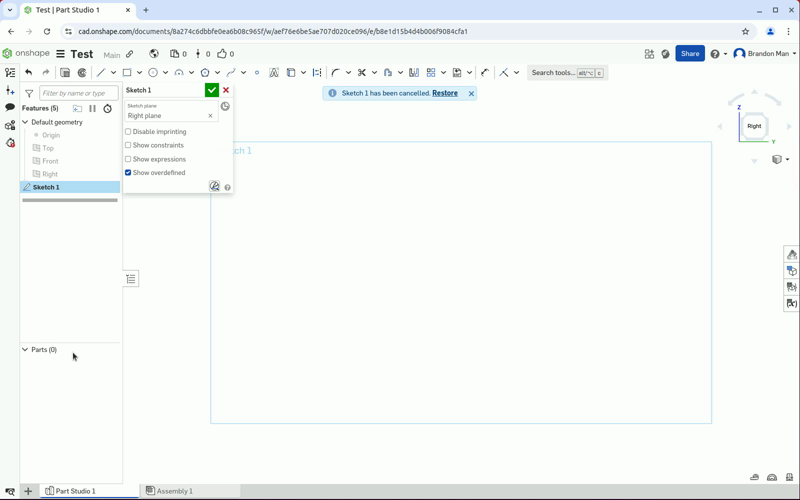
key(c)
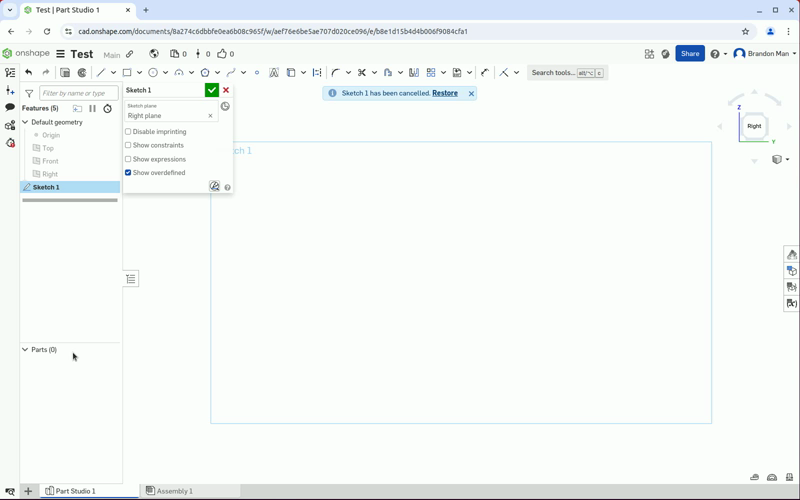
key_down(shift)
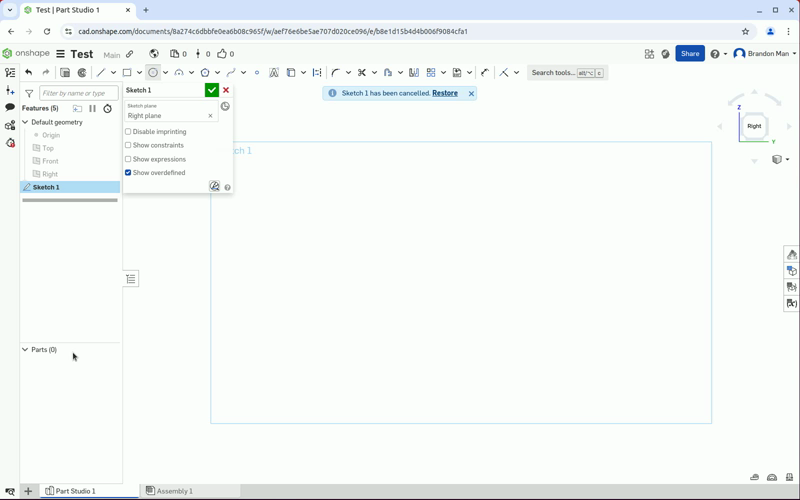
mouse_move(461, 282)
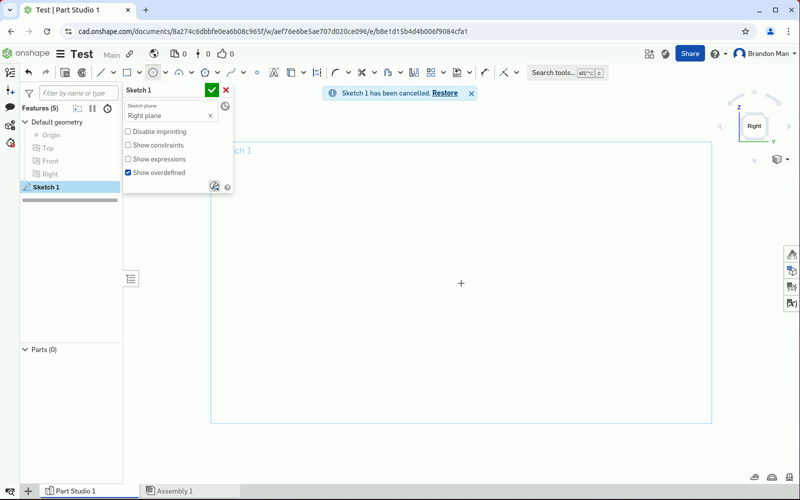
click(461, 282)
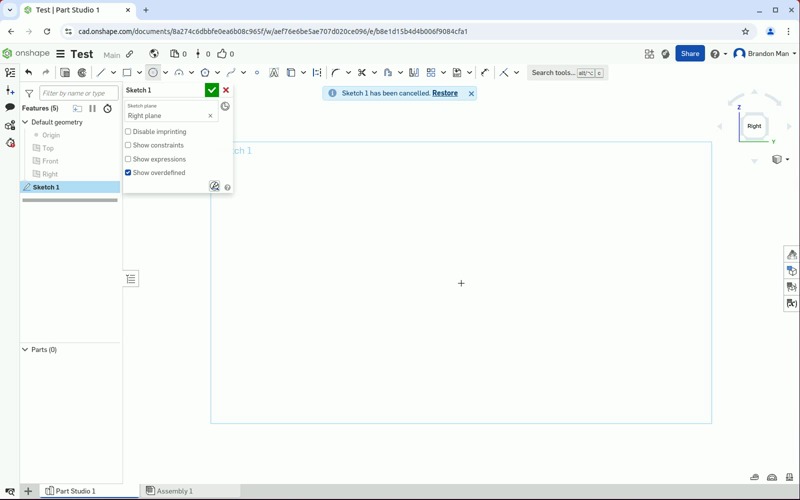
key_up(shift)
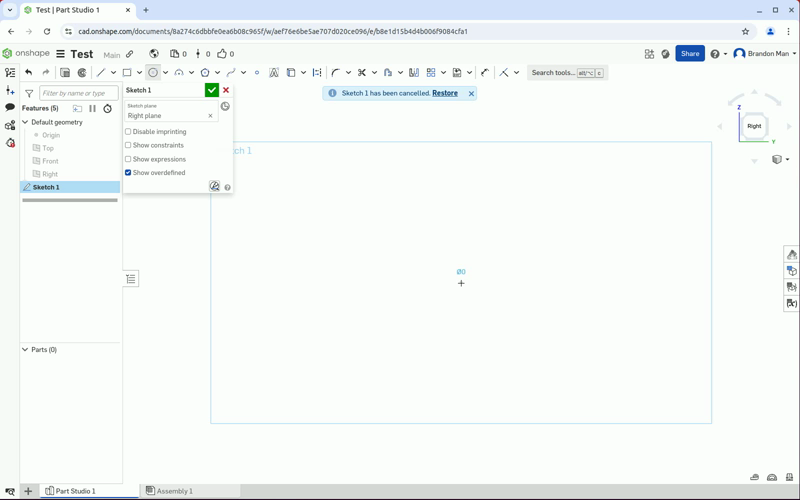
mouse_move(466, 282)
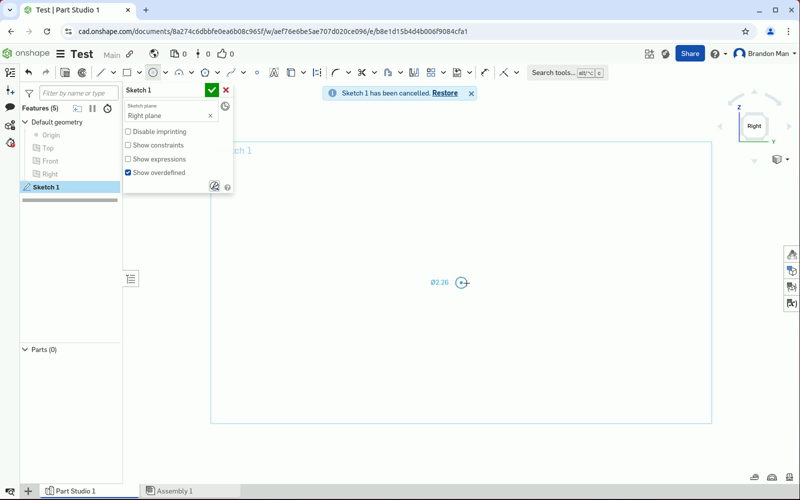
click(466, 282)
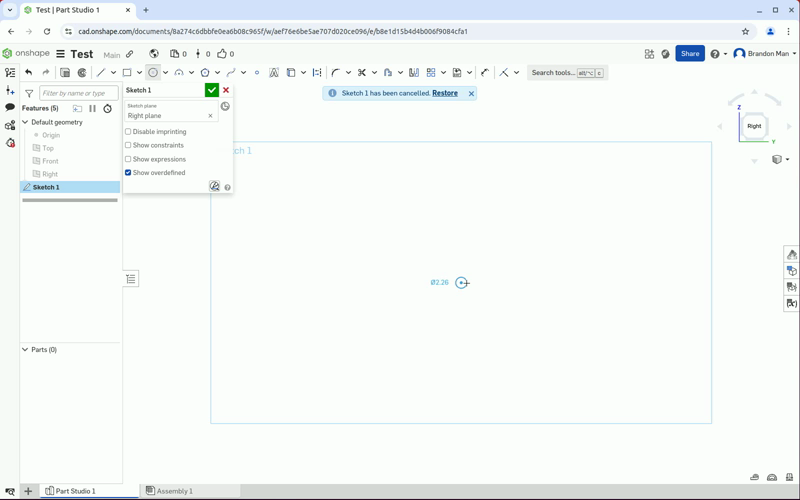
key(esc)
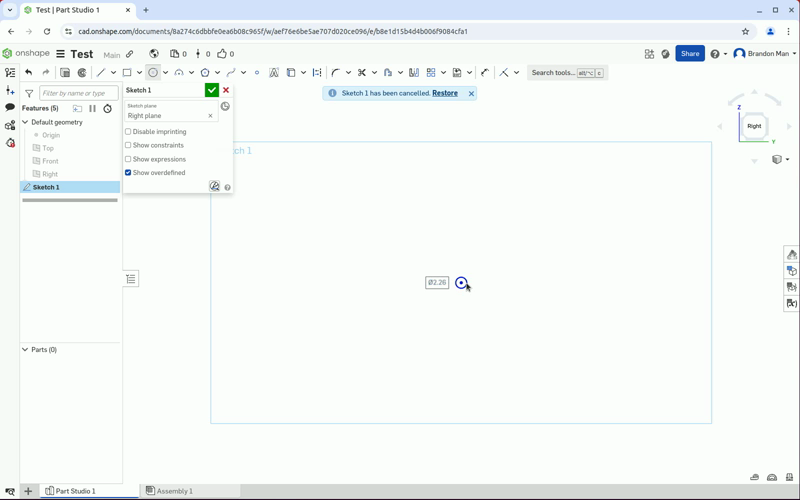
mouse_move(458, 279)
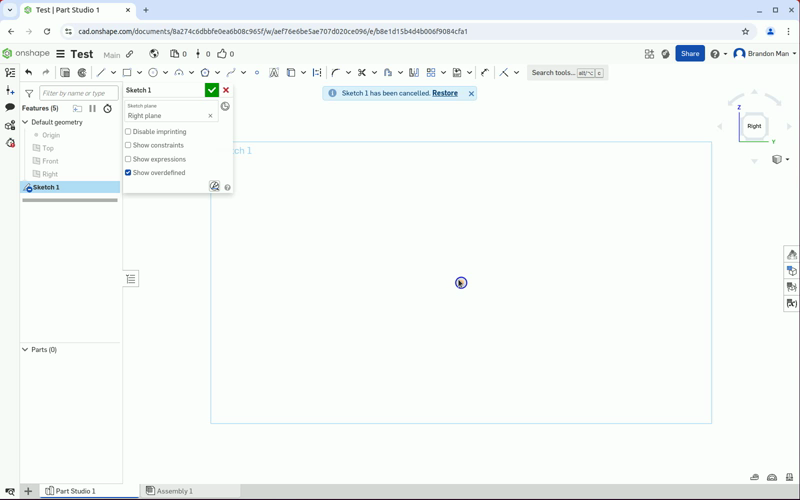
scroll(6)
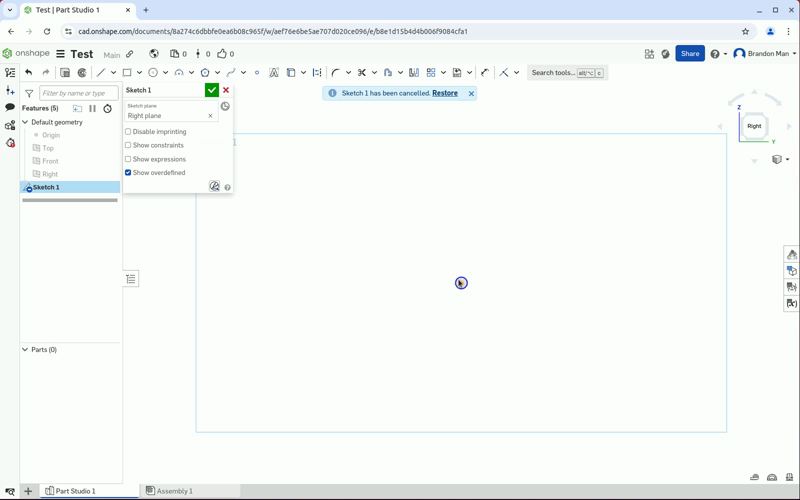
scroll(6)
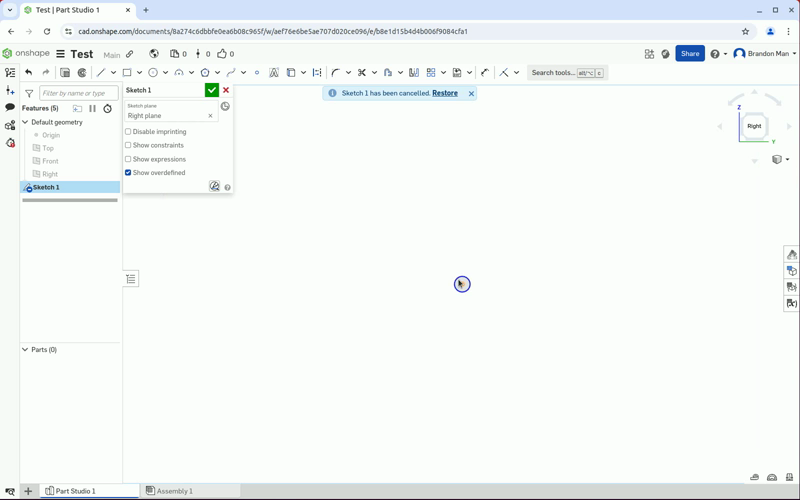
scroll(6)
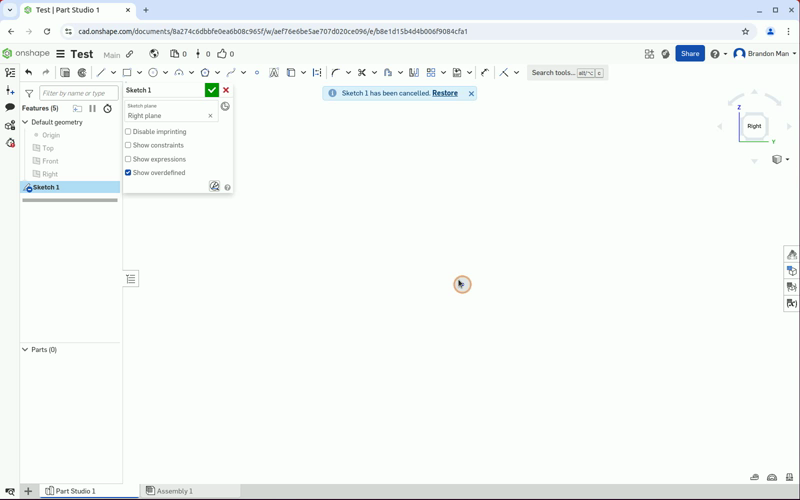
scroll(6)
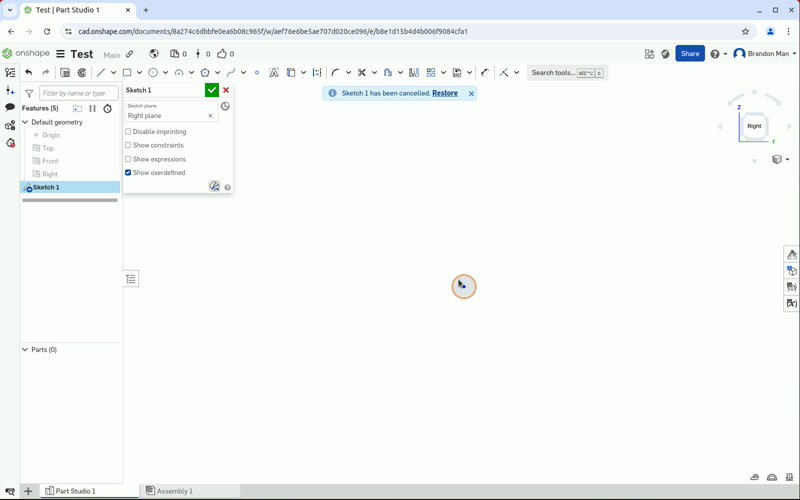
scroll(6)
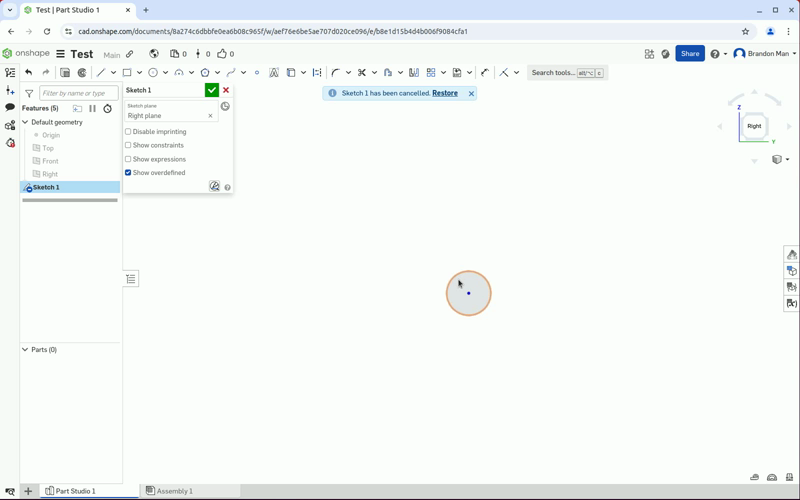
scroll(6)
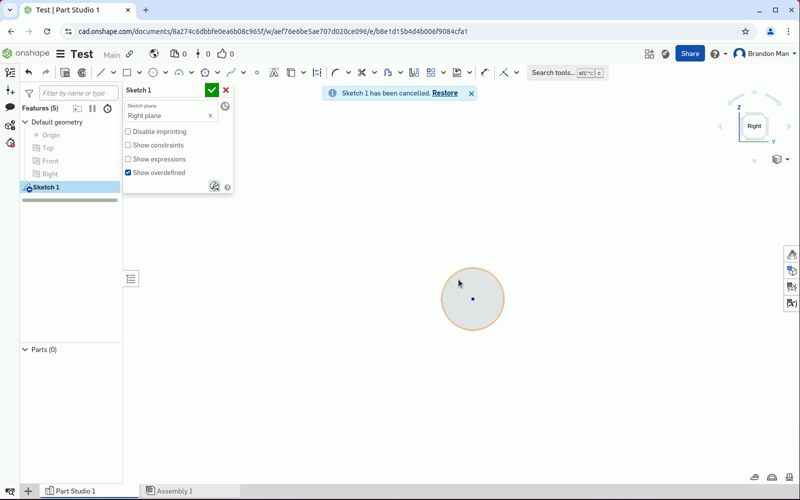
scroll(6)
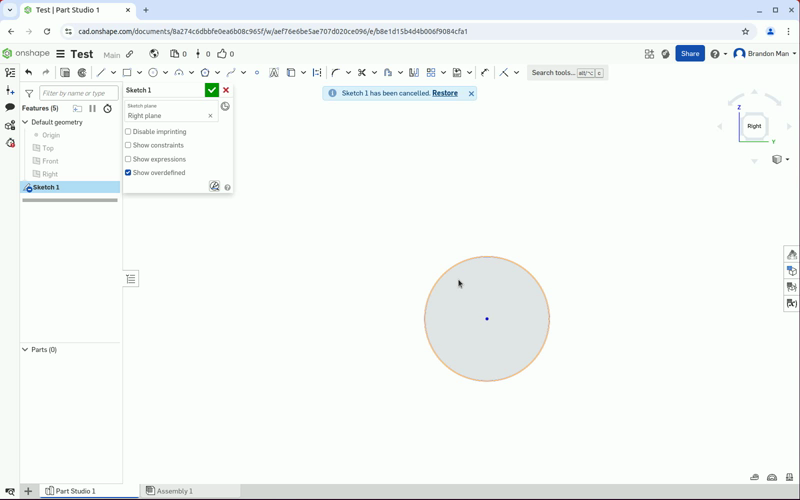
click(458, 279)
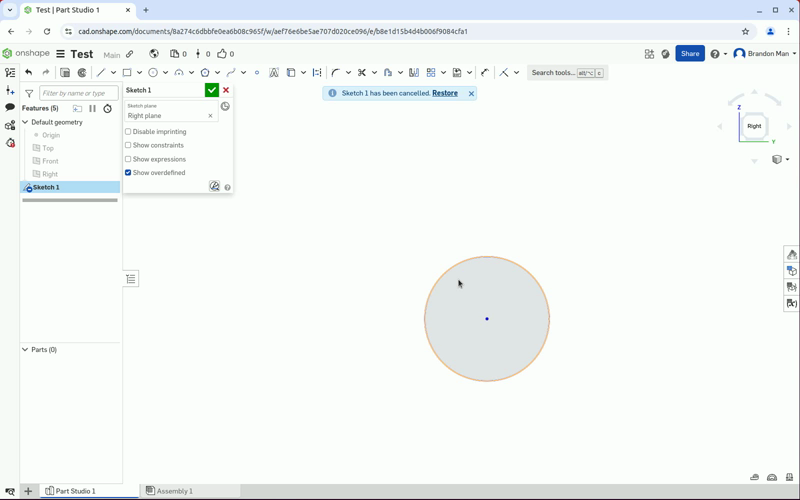
scroll(-6)
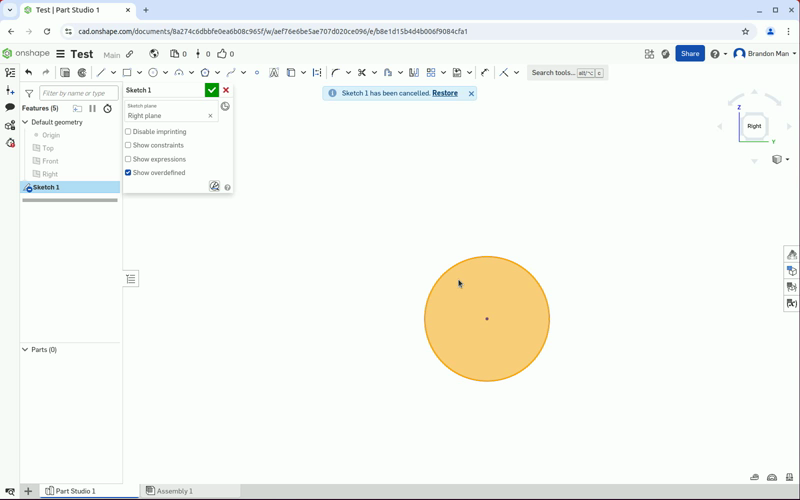
scroll(-6)
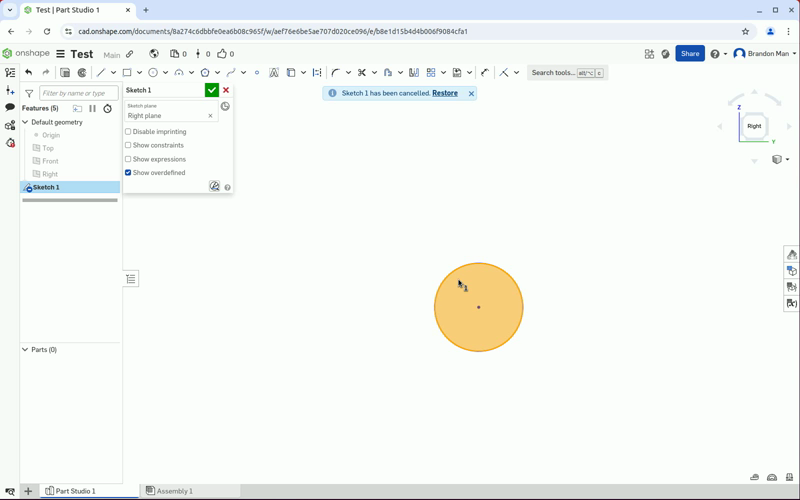
scroll(-6)
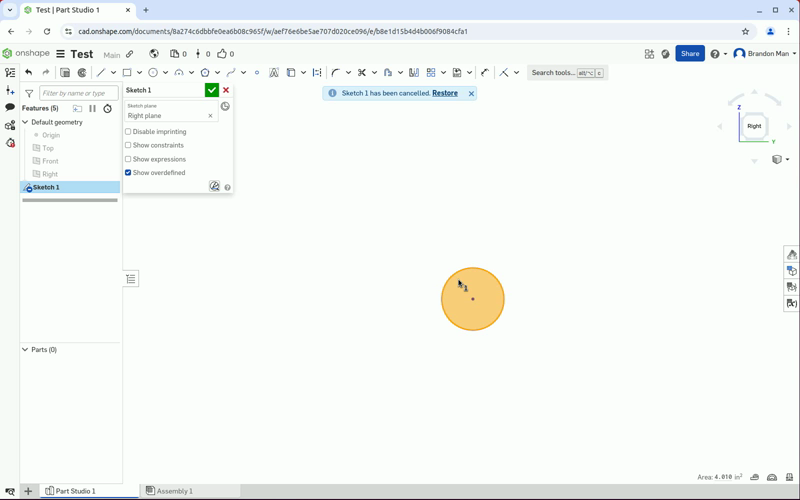
scroll(-6)
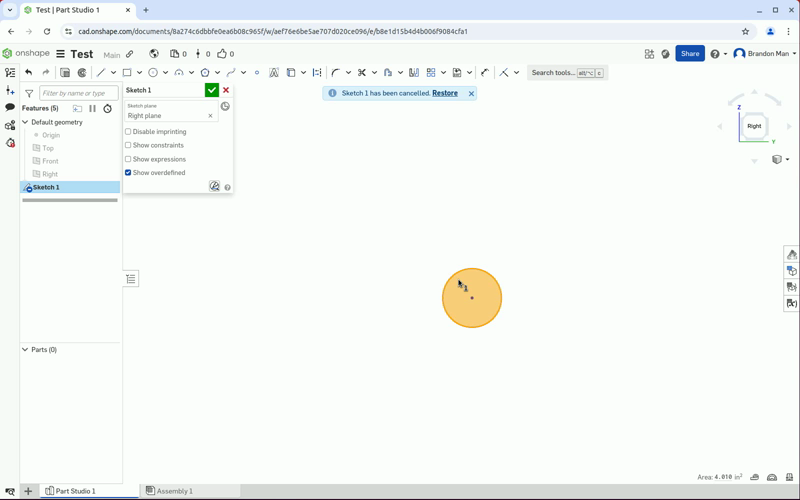
scroll(-6)
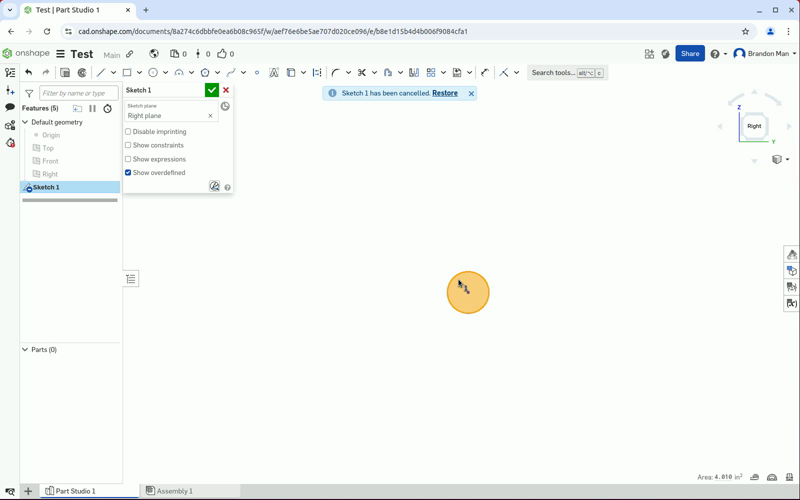
scroll(-6)
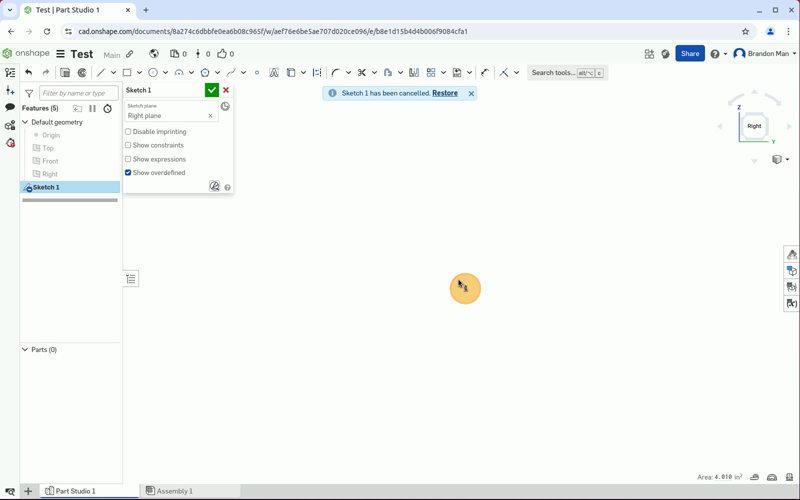
scroll(-6)
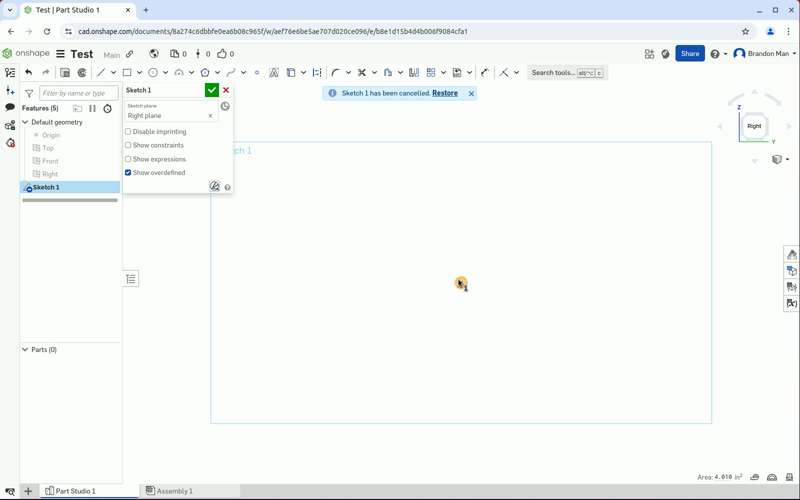
mouse_move(73, 352)
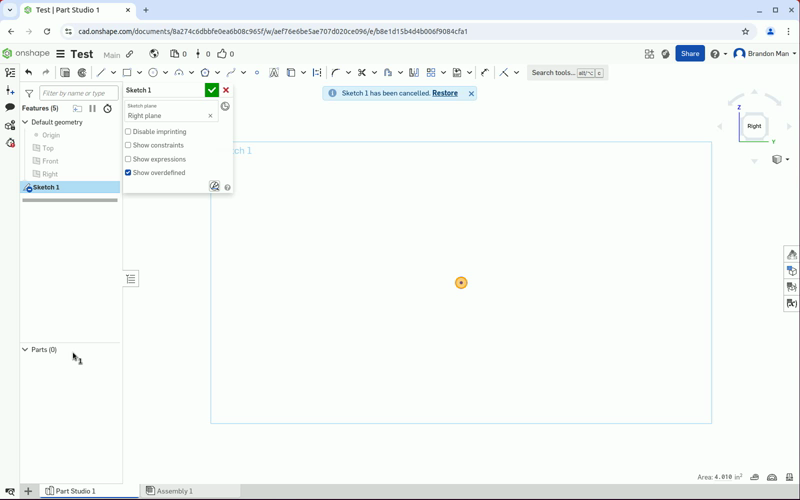
key(shift+y)
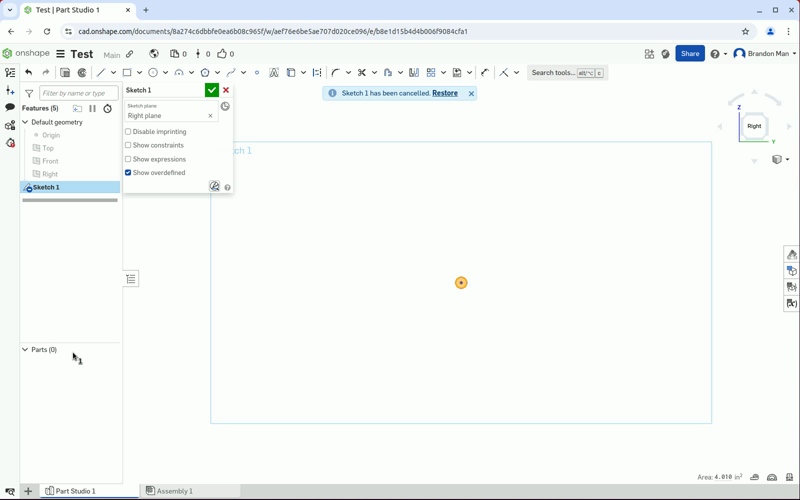
key(shift+e)
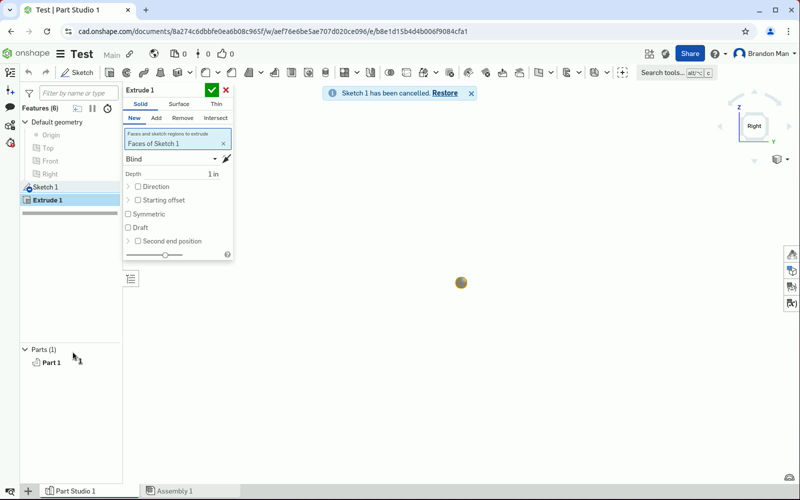
mouse_move(143, 106)
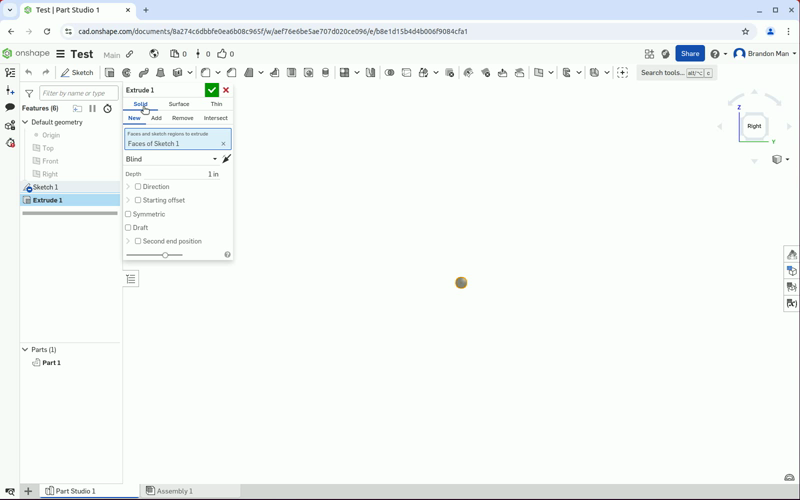
click(143, 106)
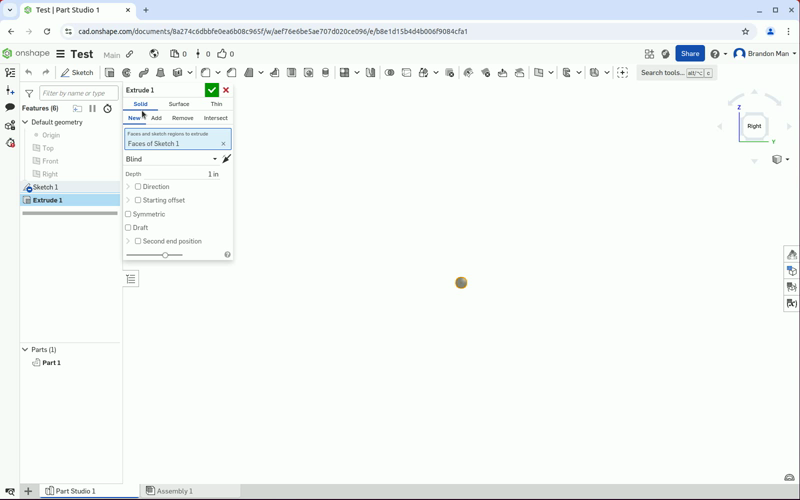
mouse_move(137, 120)
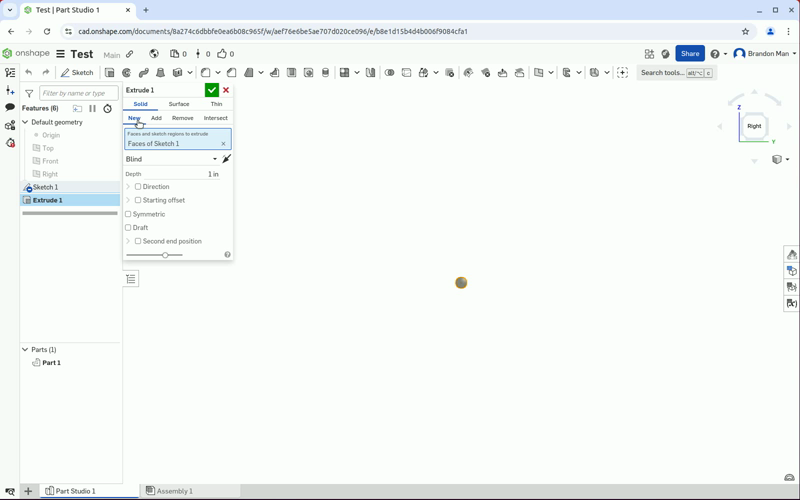
click(137, 120)
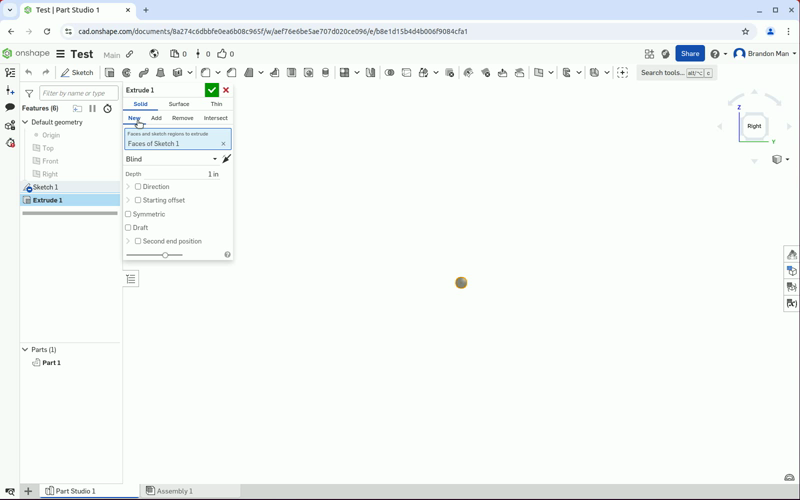
key(tab, 4)
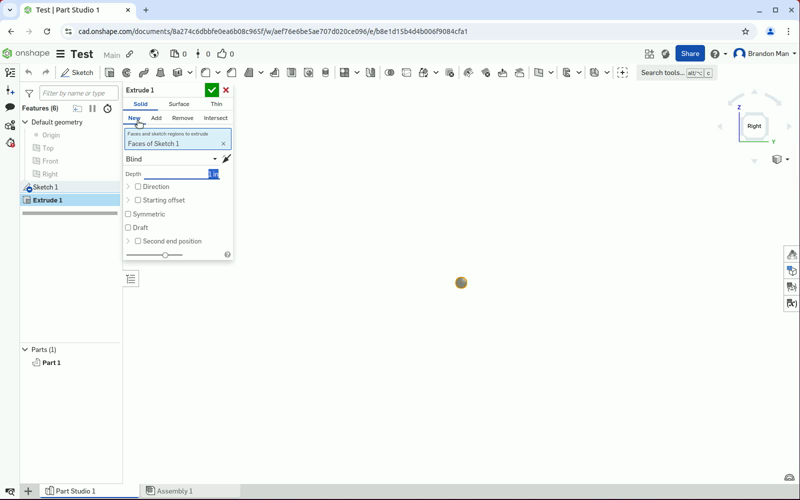
text(20.942)
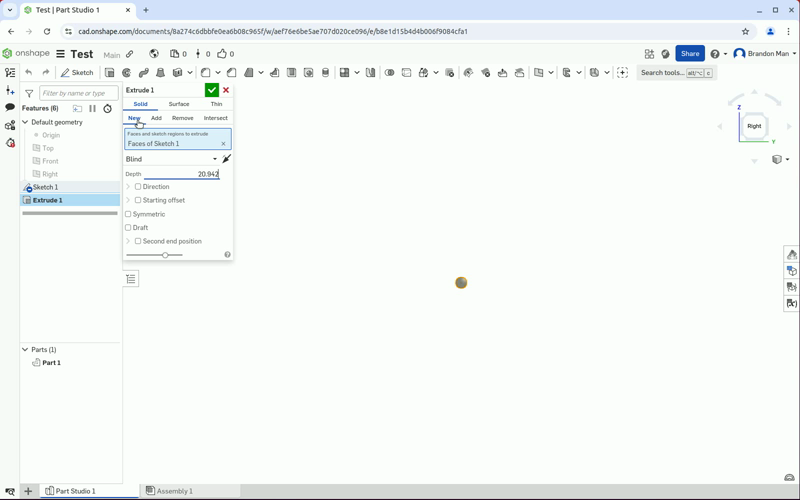
key(enter)
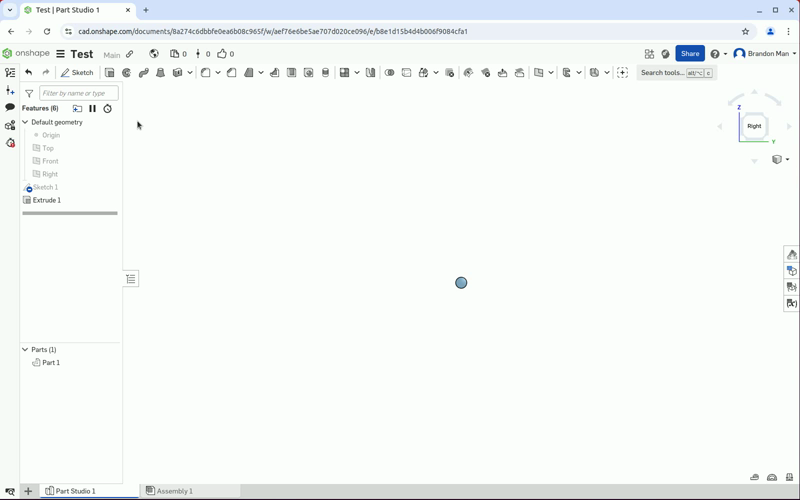
key(shift+h)
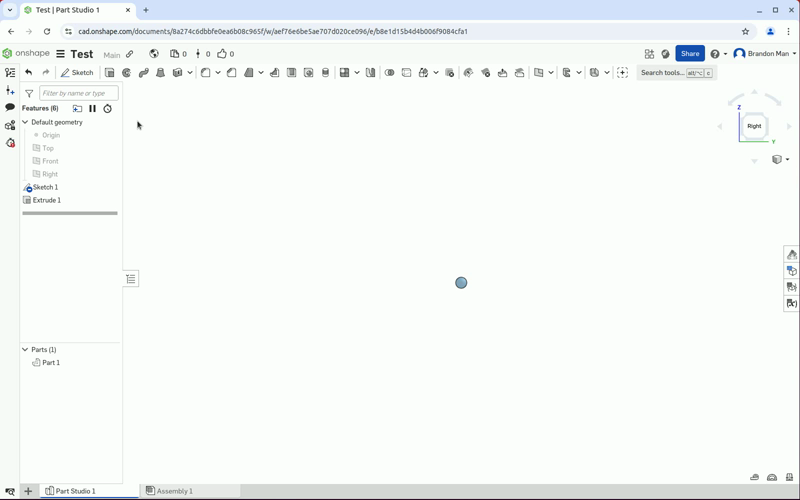
key(shift+h)
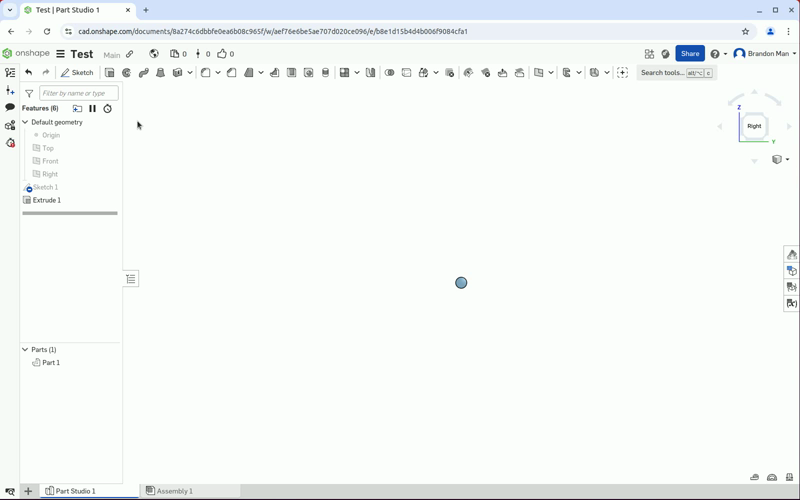
mouse_move(73, 189)
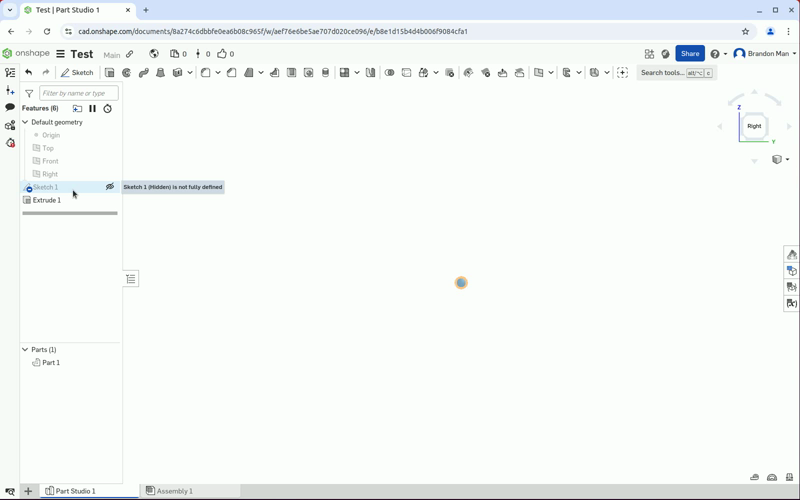
click(73, 189)
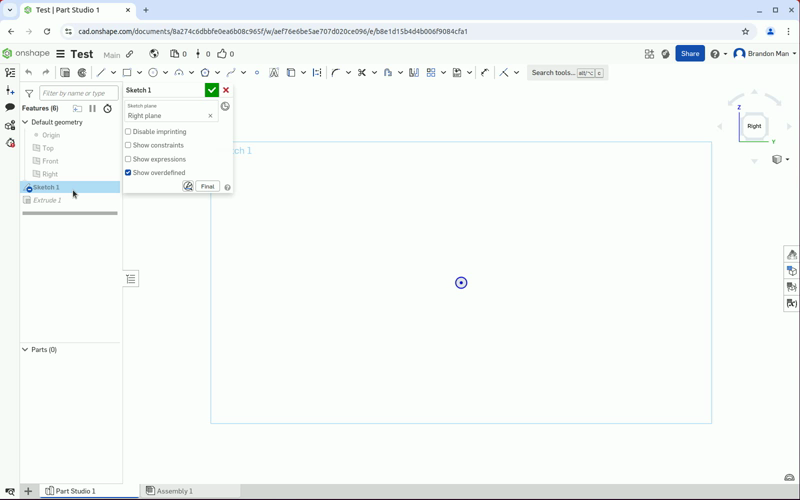
mouse_move(229, 92)
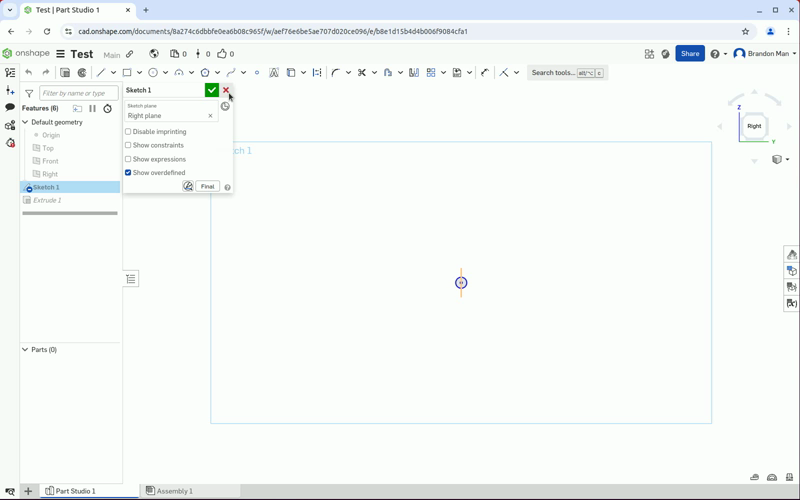
click(229, 92)
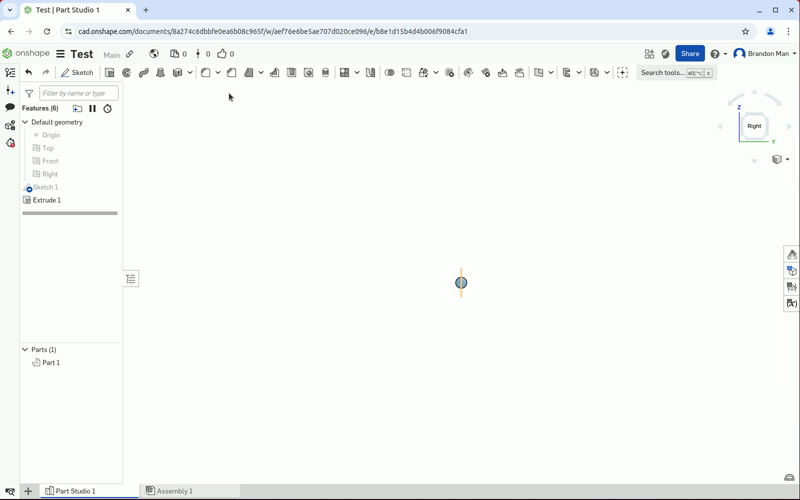
mouse_move(541, 75)
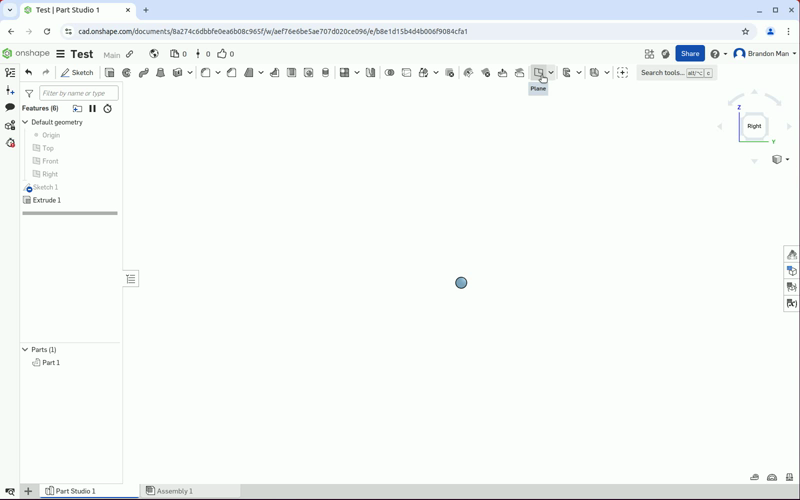
click(541, 75)
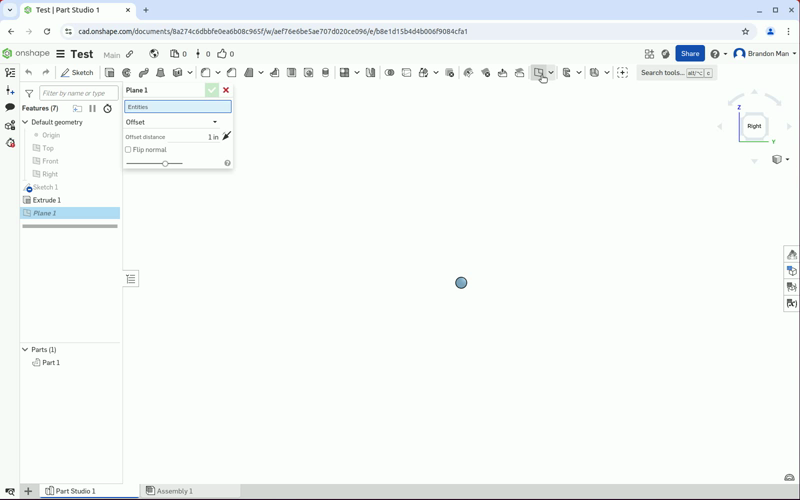
mouse_move(73, 176)
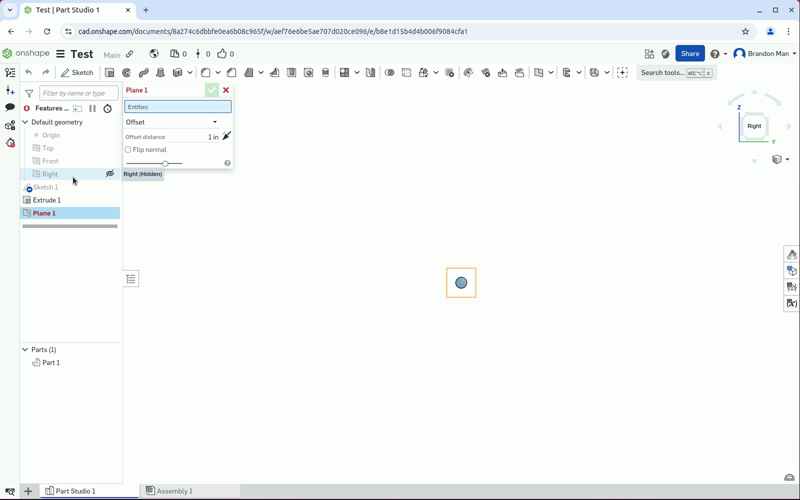
click(73, 176)
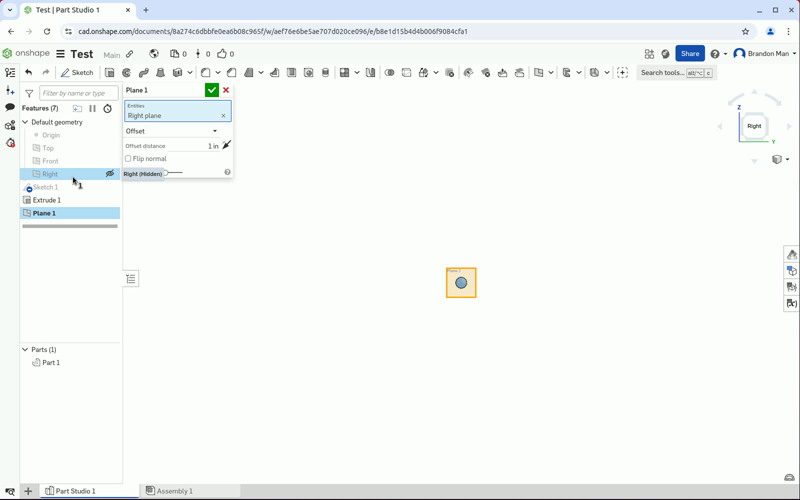
key(tab, 2)
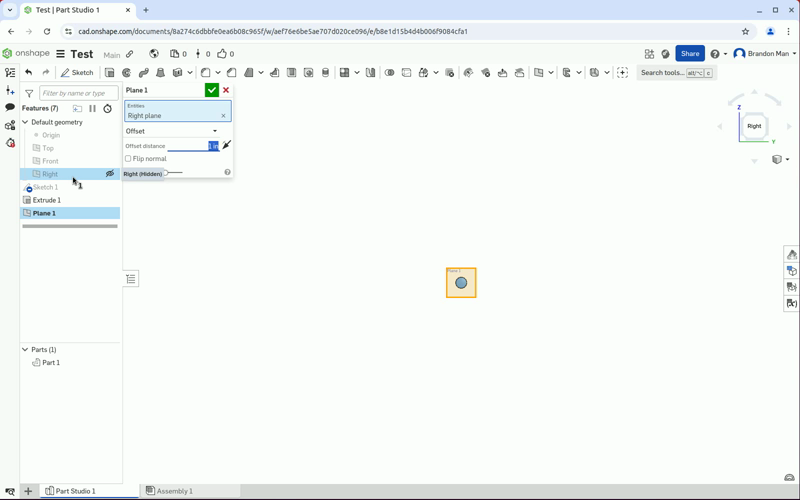
text(20.951)
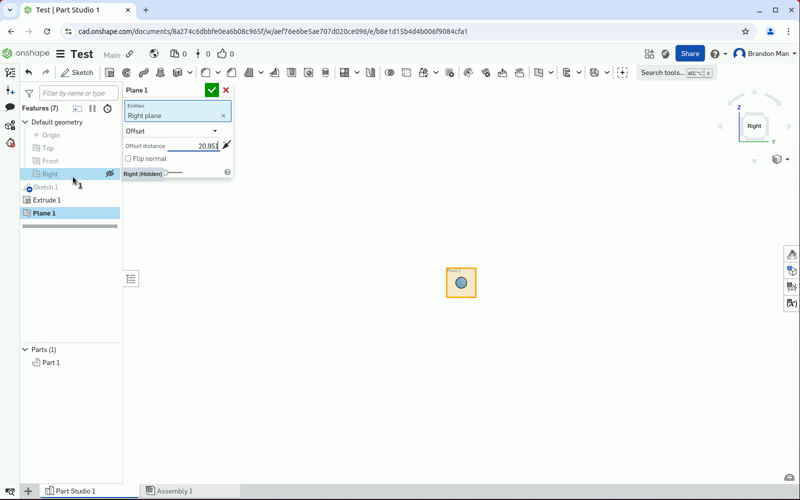
key(enter, 2)
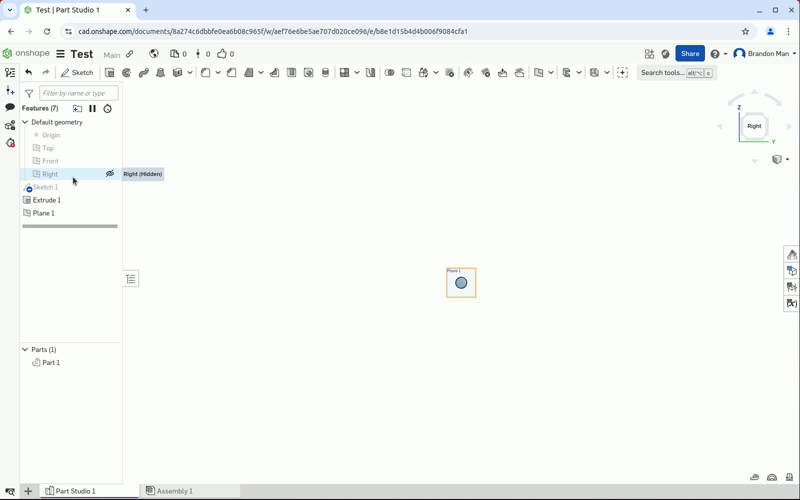
key(shift+s)
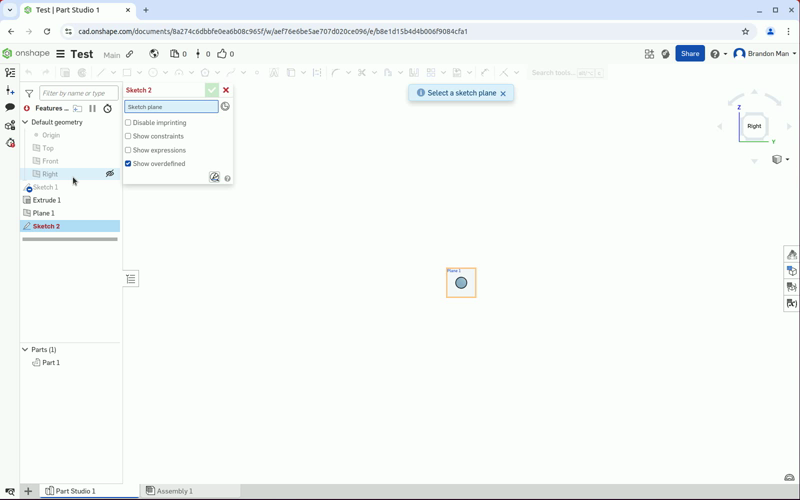
mouse_move(73, 215)
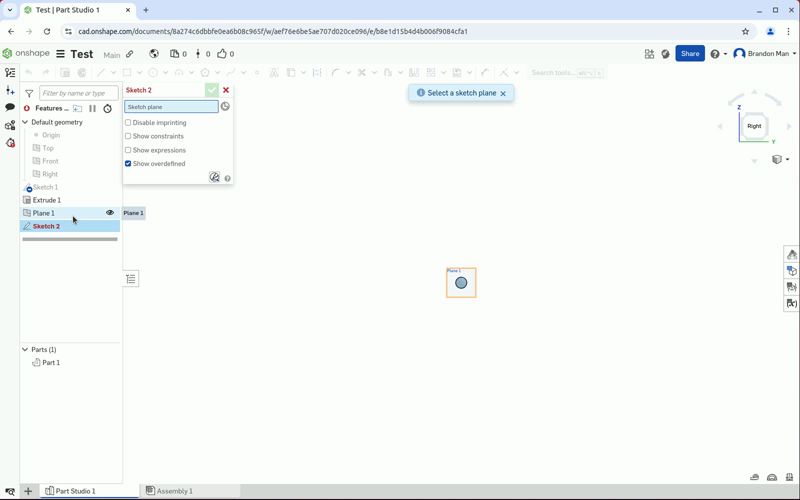
click(73, 215)
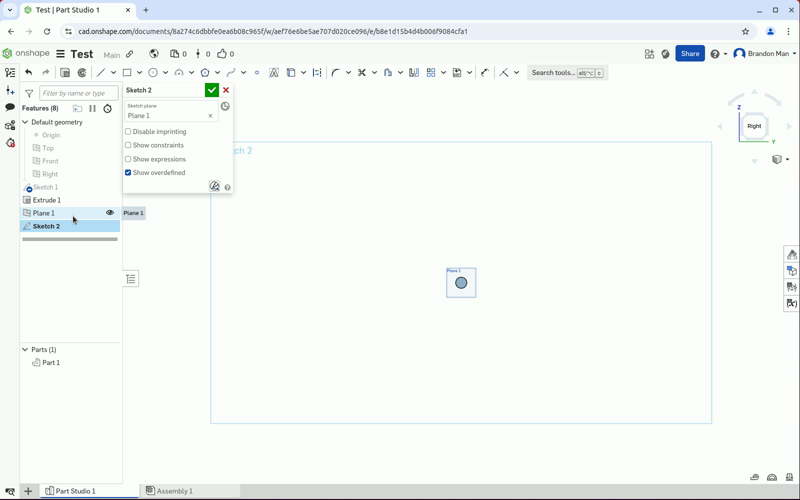
mouse_move(73, 352)
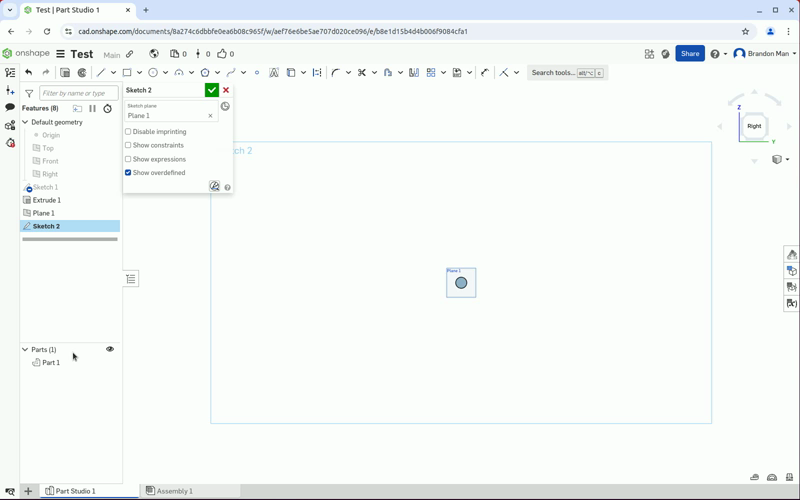
key(y)
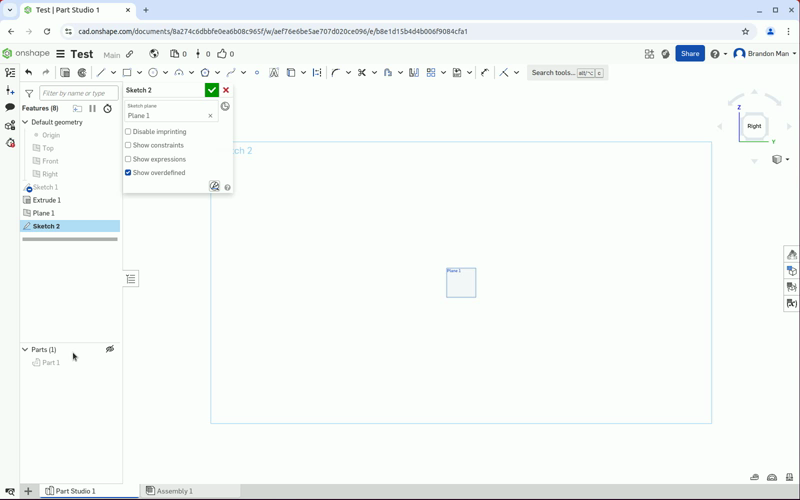
key(c)
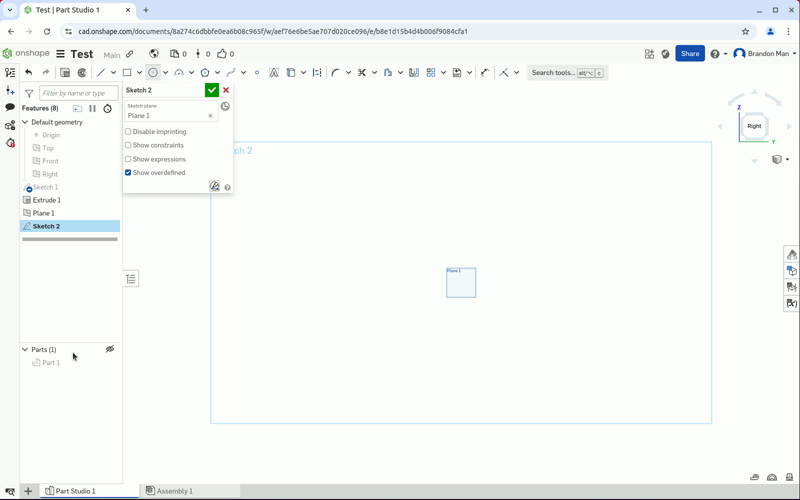
key_down(shift)
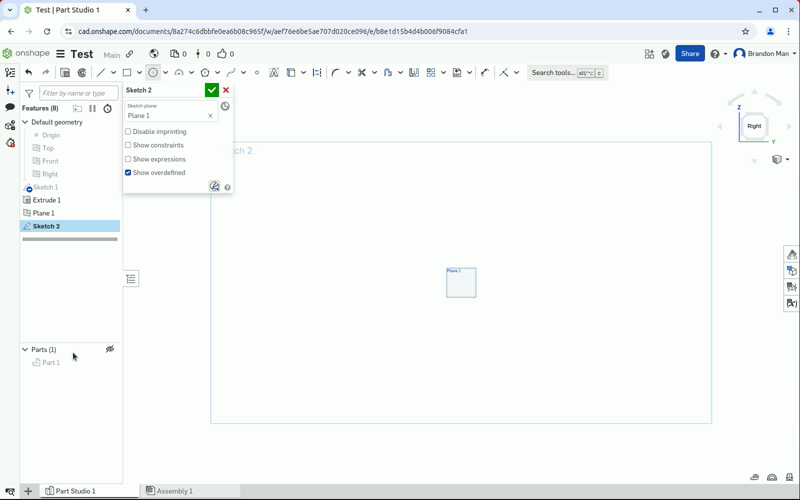
mouse_move(460, 282)
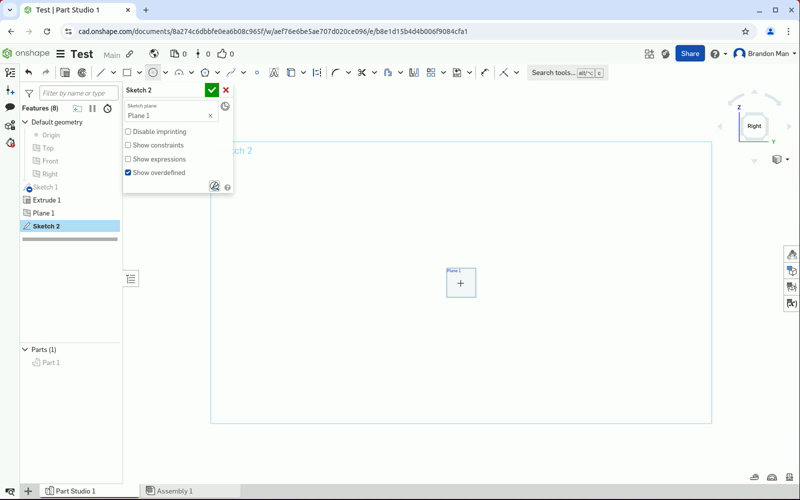
click(460, 282)
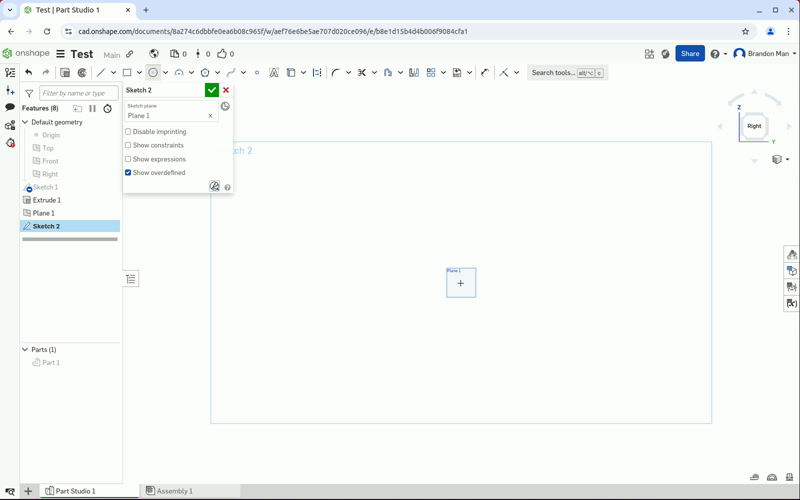
key_up(shift)
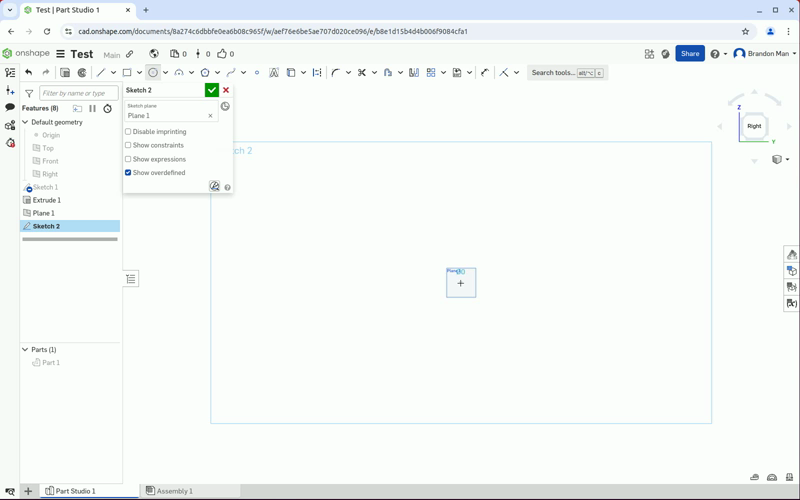
mouse_move(464, 282)
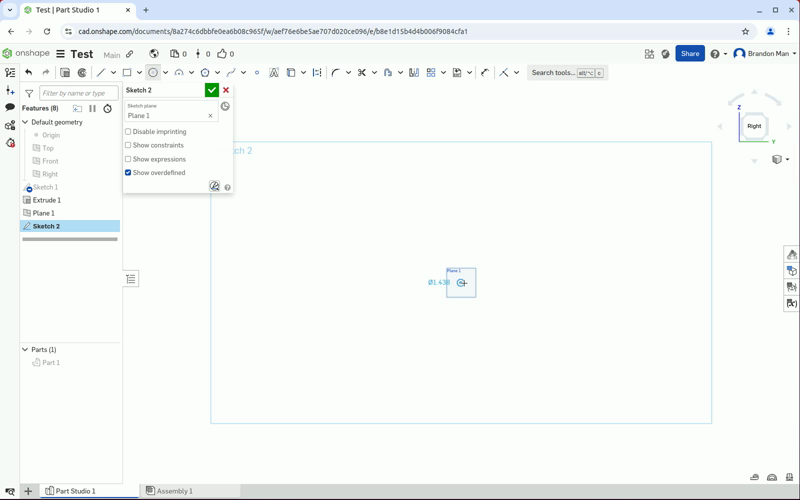
click(464, 282)
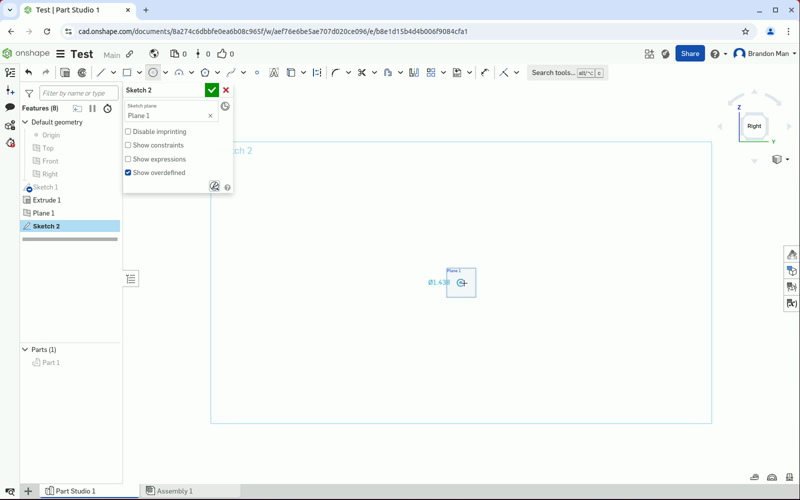
key(esc)
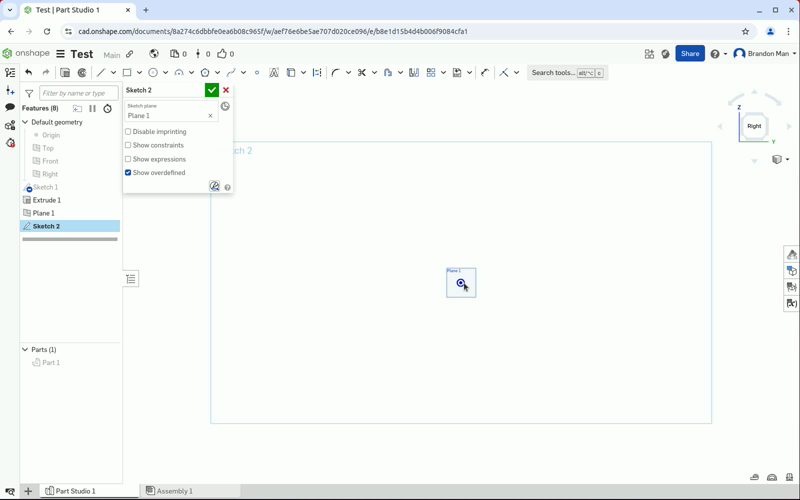
mouse_move(458, 280)
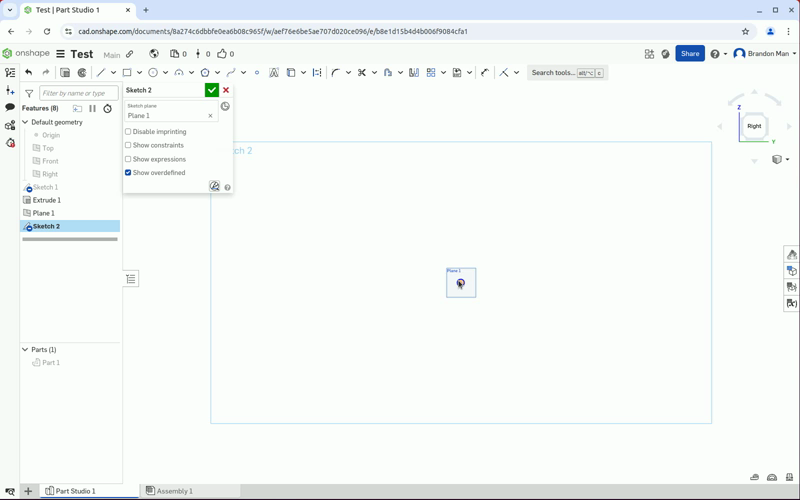
scroll(6)
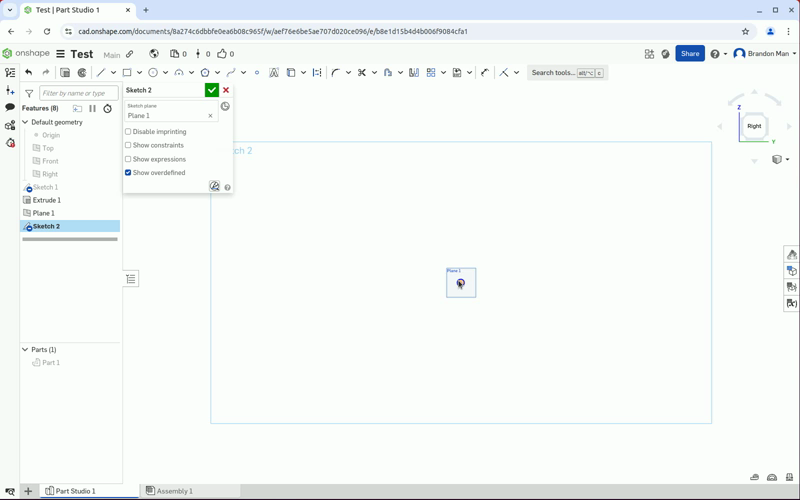
scroll(6)
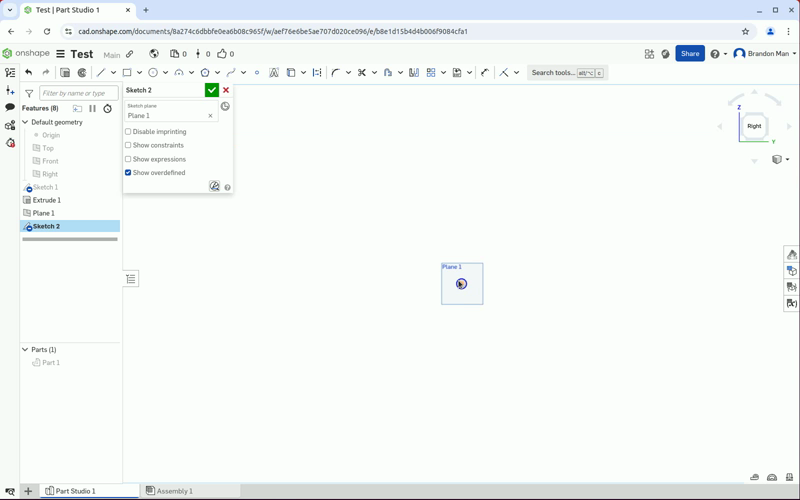
scroll(6)
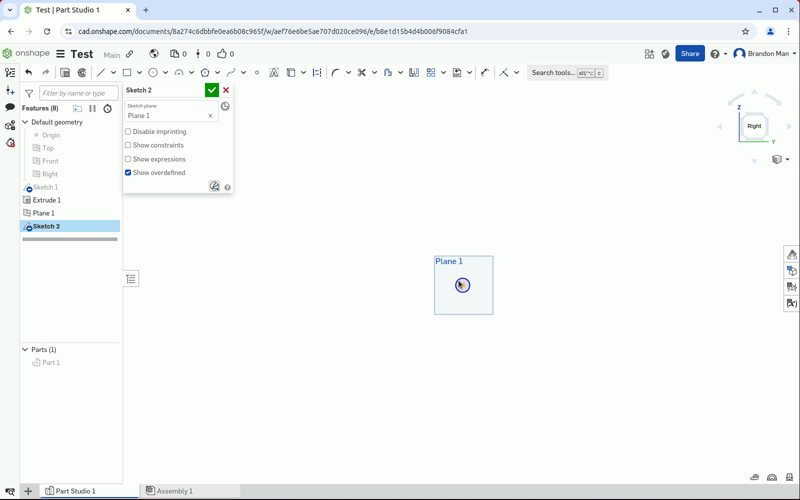
scroll(6)
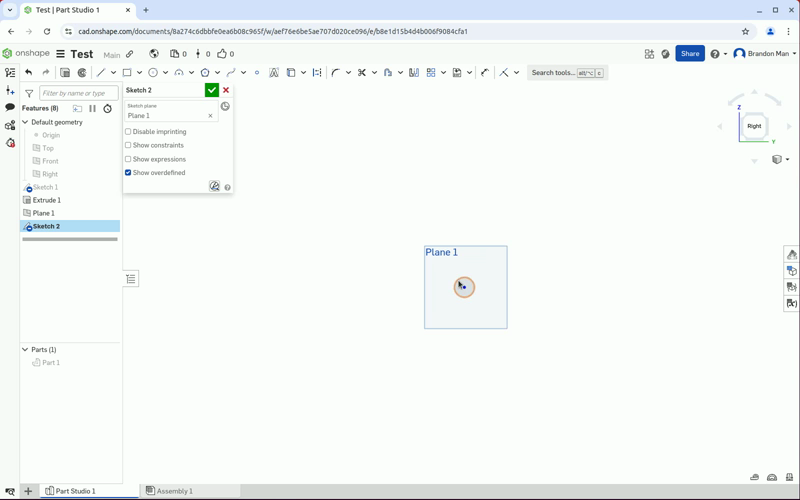
scroll(6)
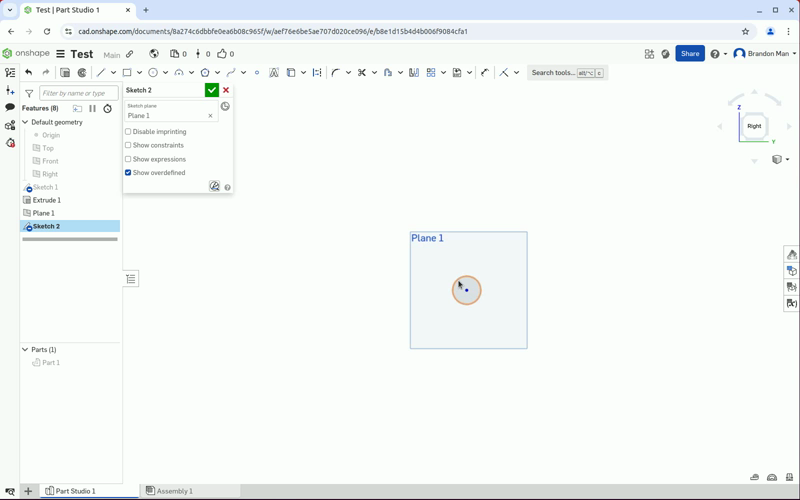
scroll(6)
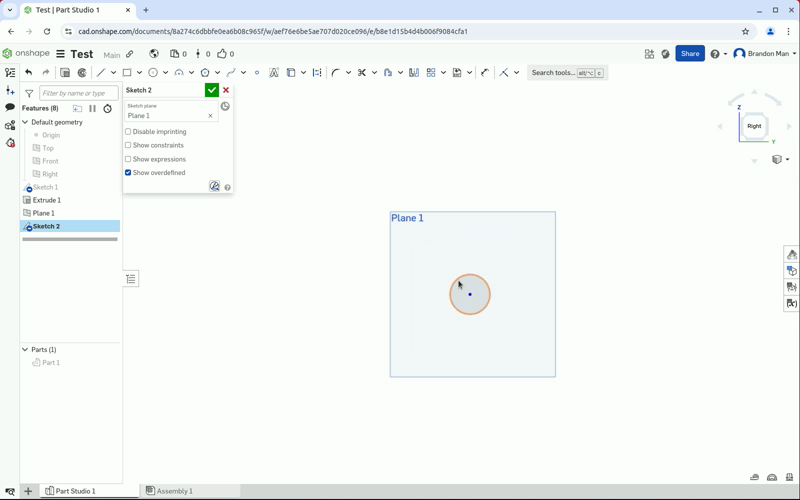
scroll(6)
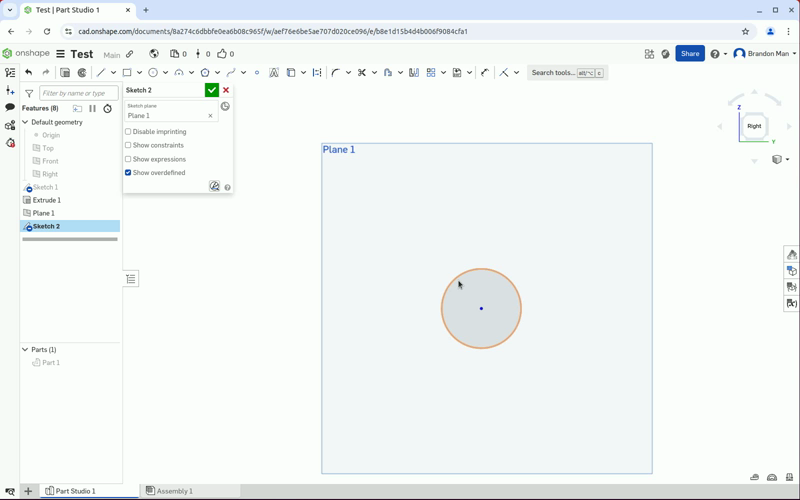
click(458, 280)
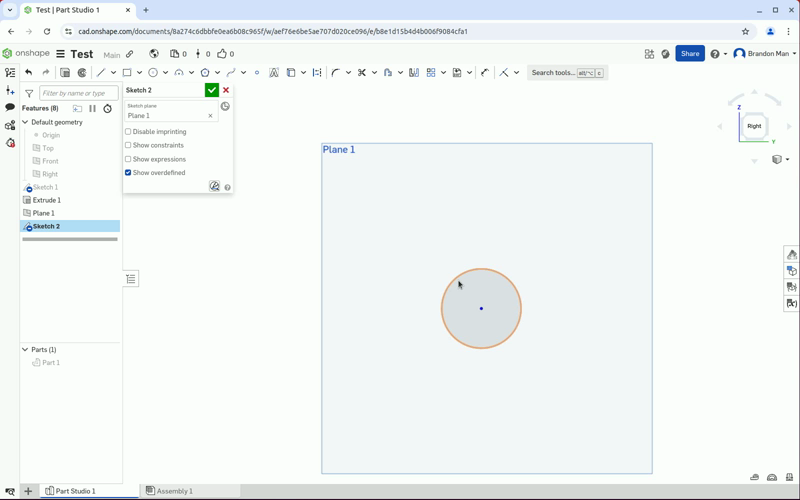
scroll(-6)
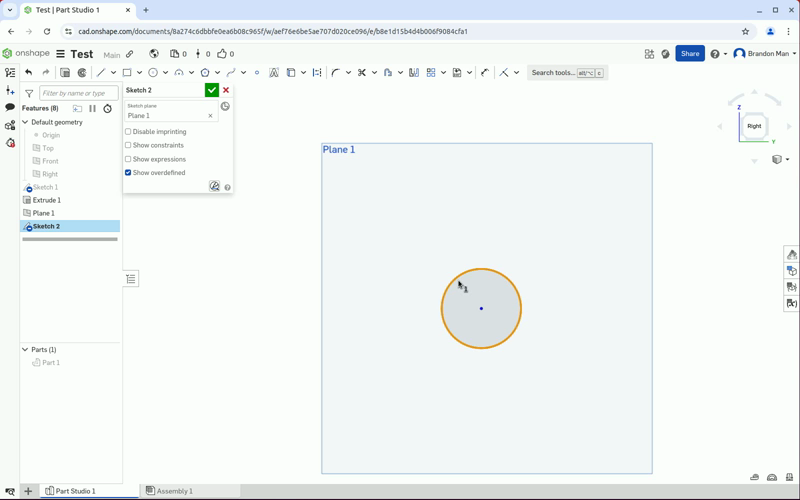
scroll(-6)
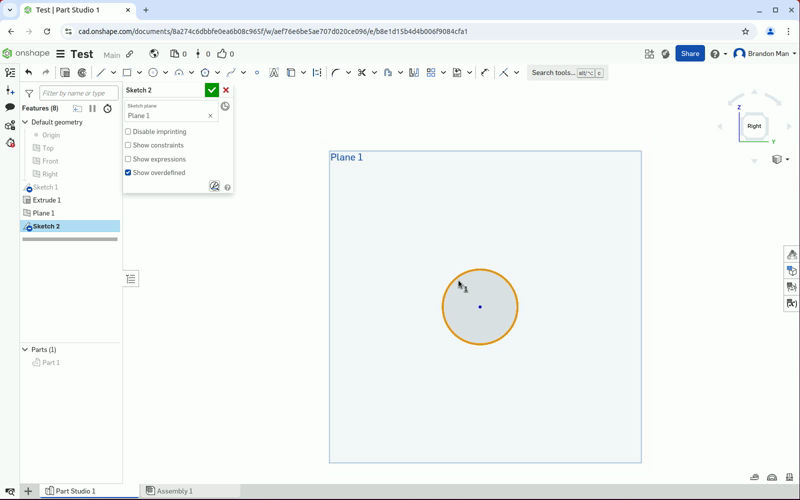
scroll(-6)
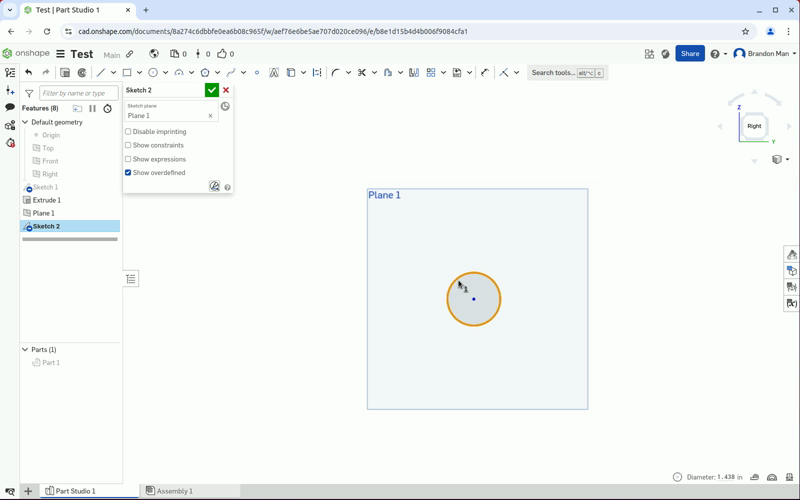
scroll(-6)
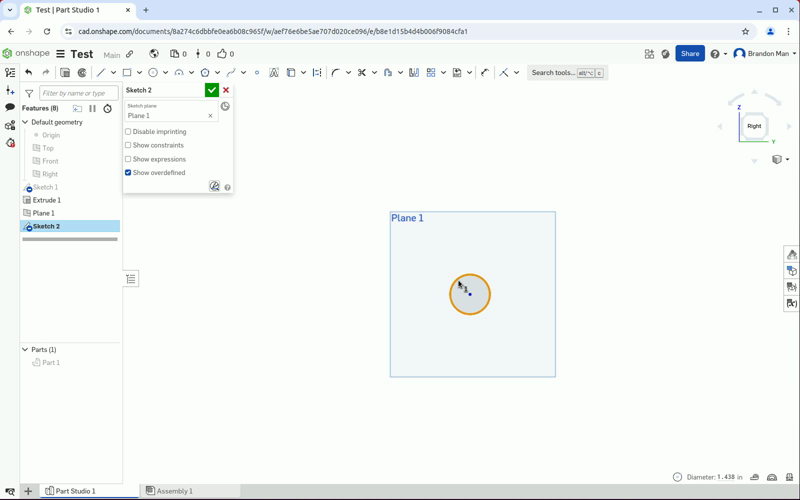
scroll(-6)
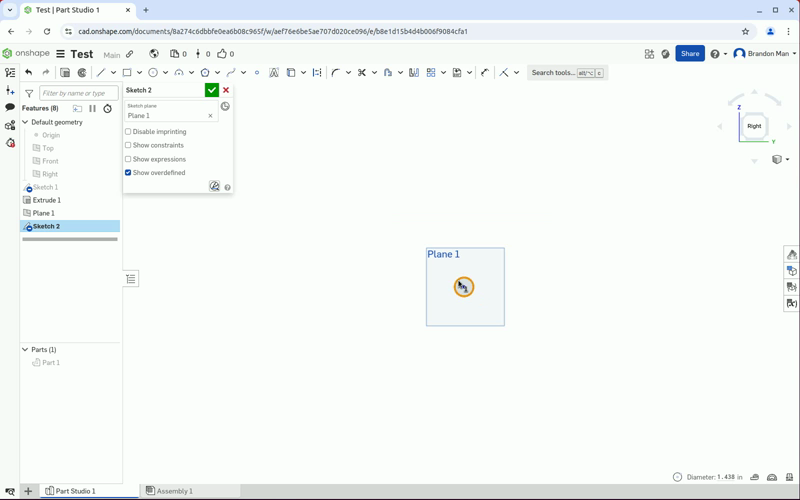
scroll(-6)
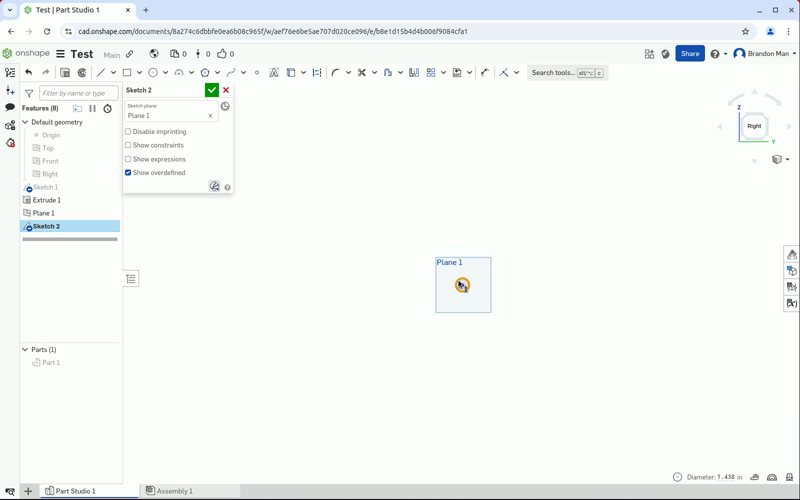
scroll(-6)
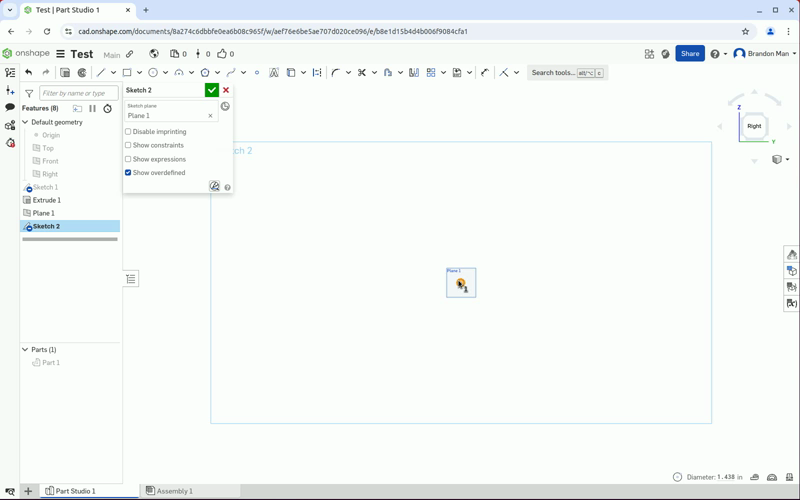
mouse_move(73, 352)
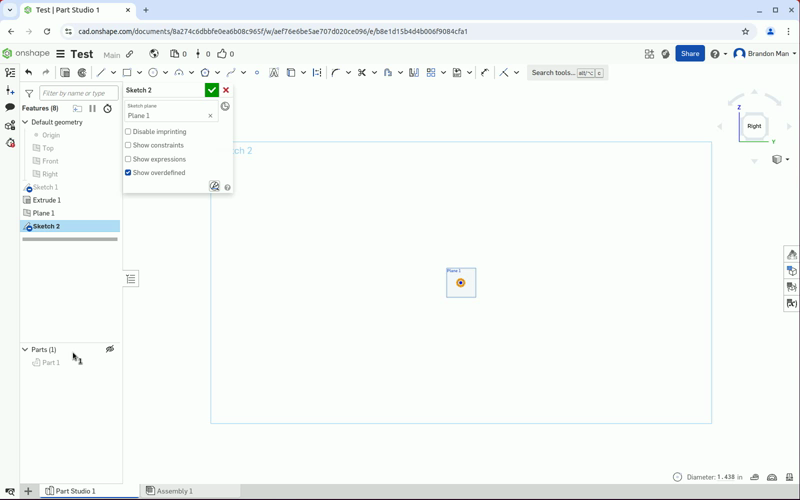
key(shift+y)
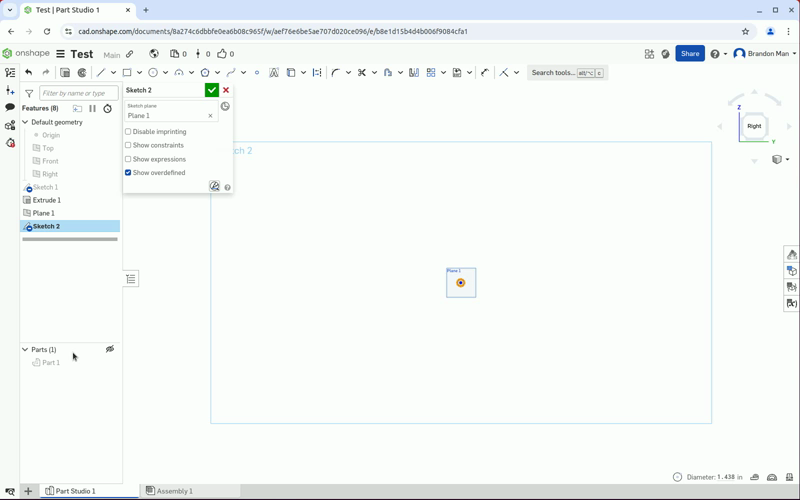
key(shift+e)
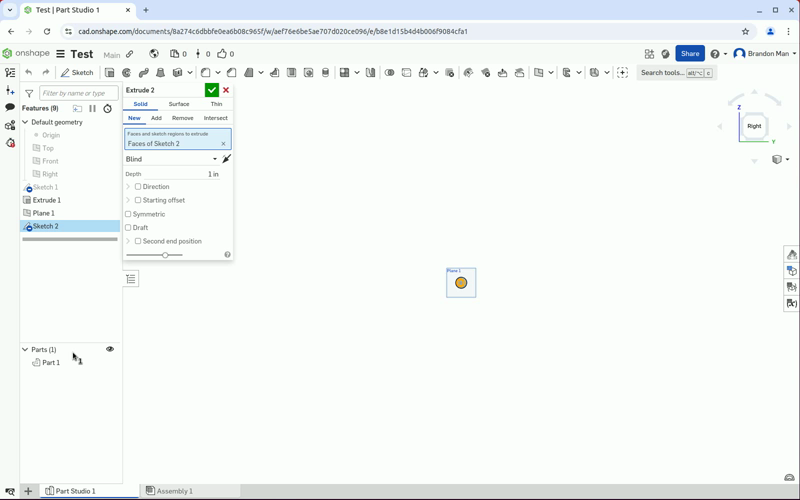
mouse_move(143, 106)
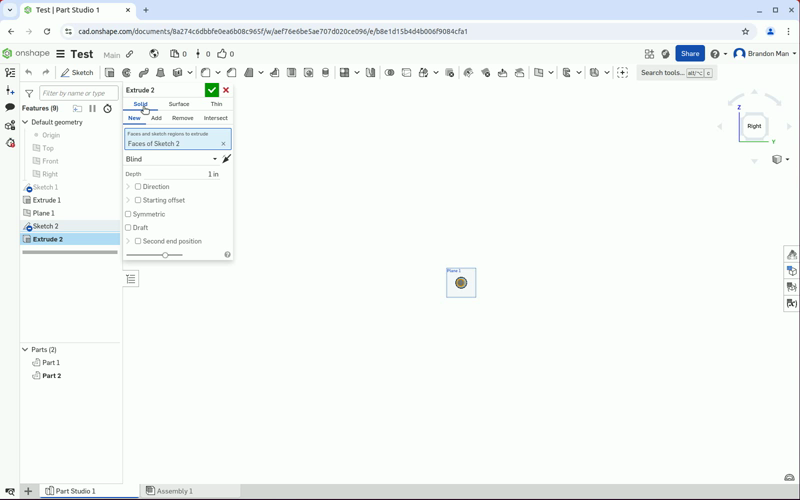
click(143, 106)
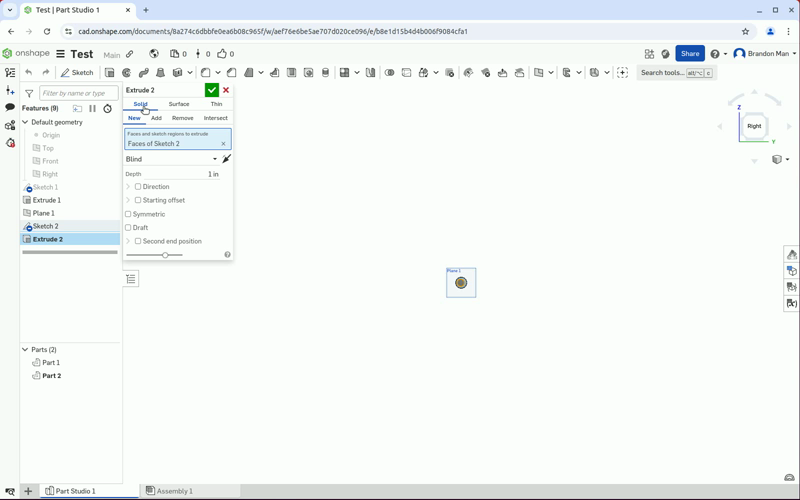
mouse_move(137, 120)
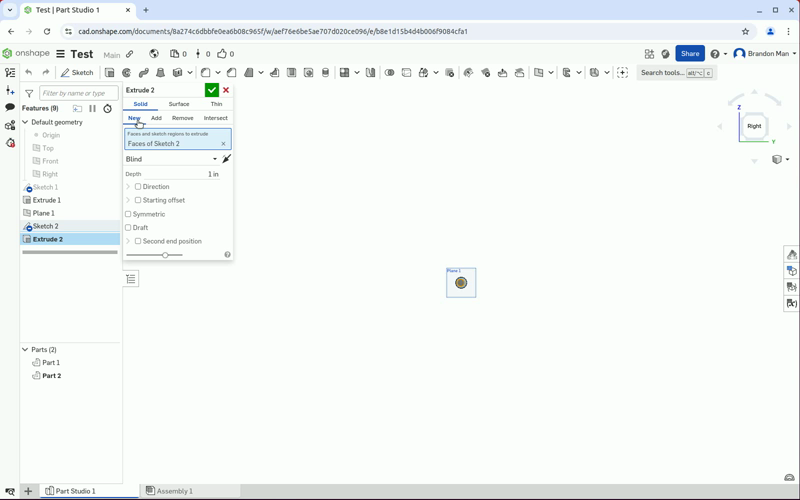
click(137, 120)
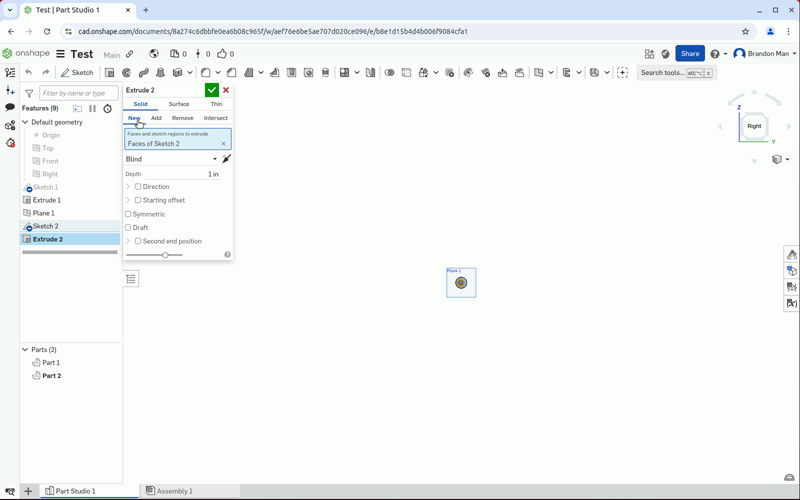
key(tab, 4)
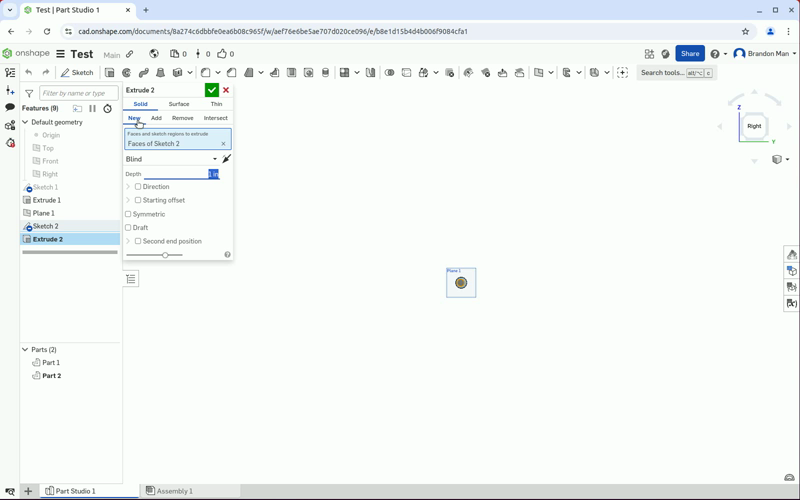
text(1.926)
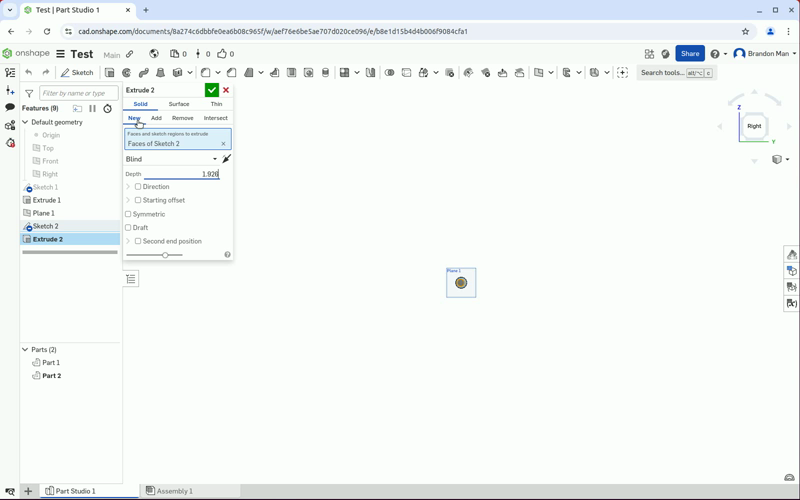
key(enter)
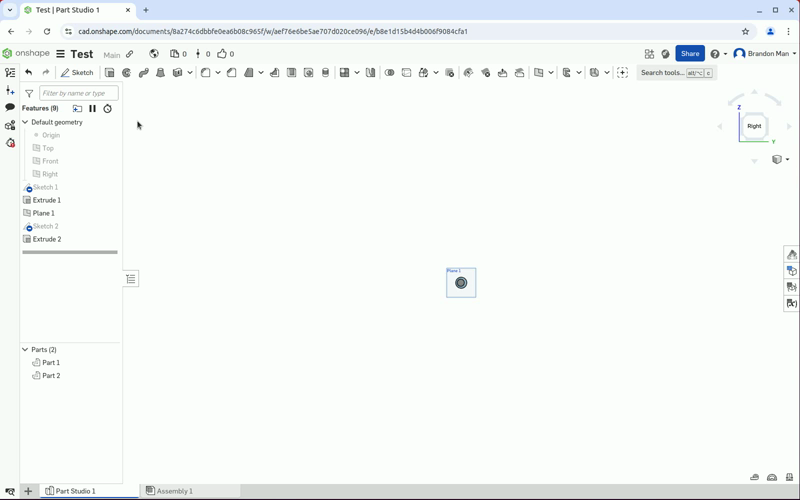
key(shift+h)
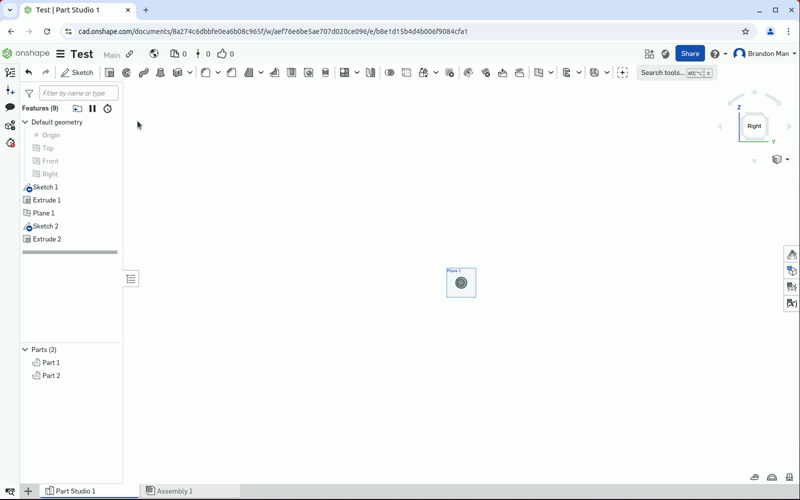
key(shift+h)
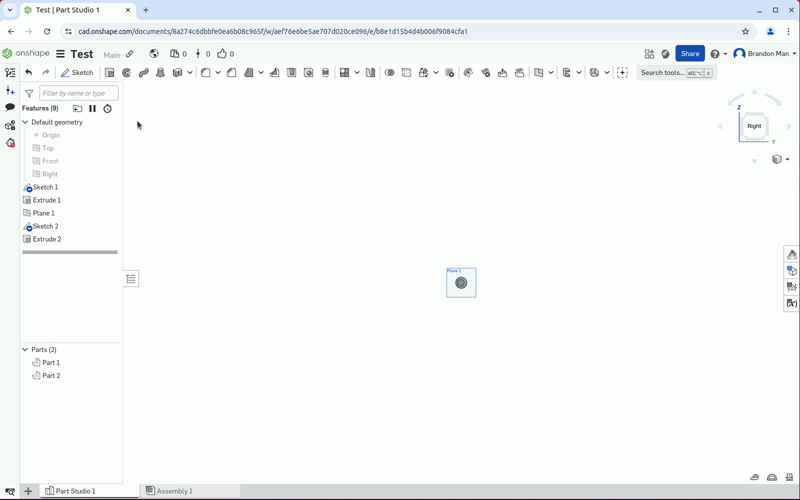
key(shift+7)
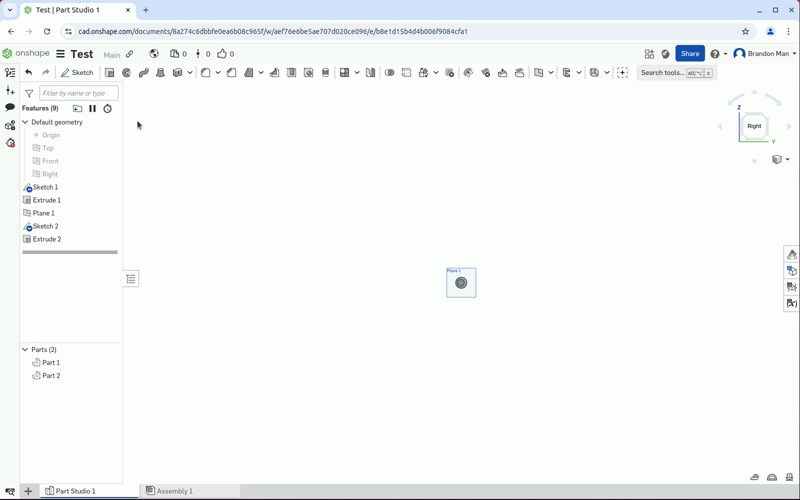
key(right, 2)
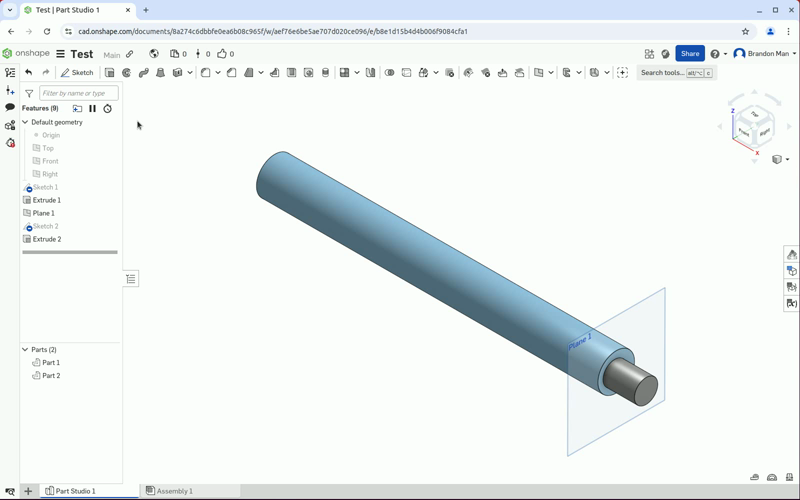
key(down, 2)
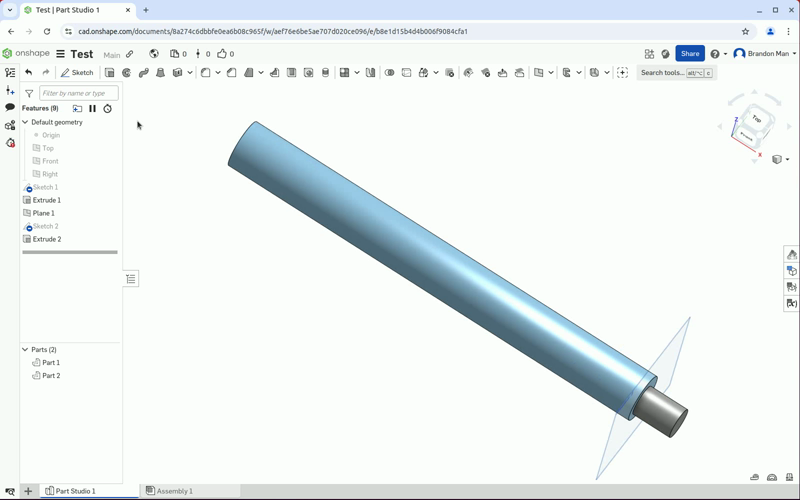
key(up, 2)
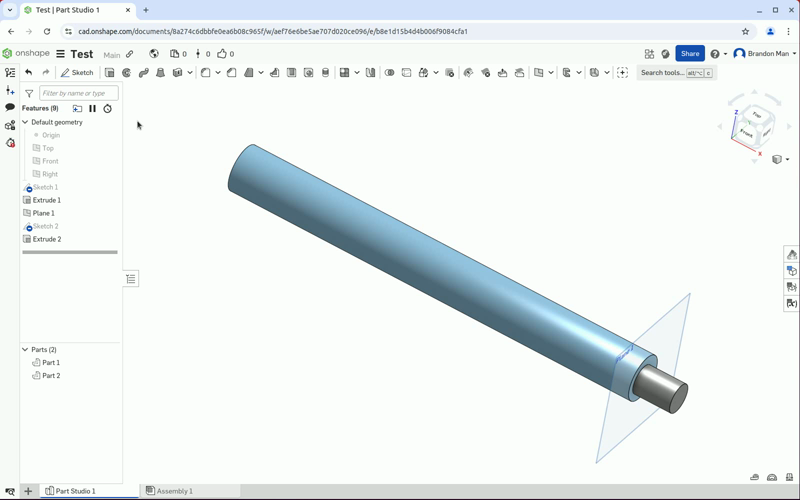
key(left, 2)
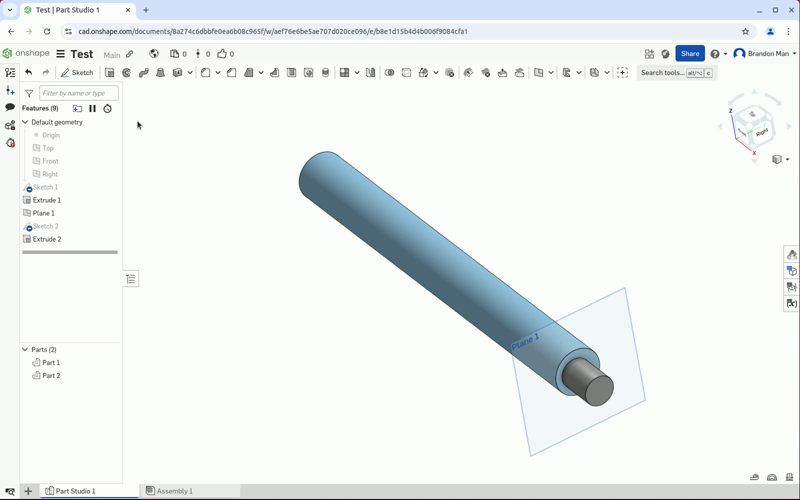
mouse_move(73, 189)
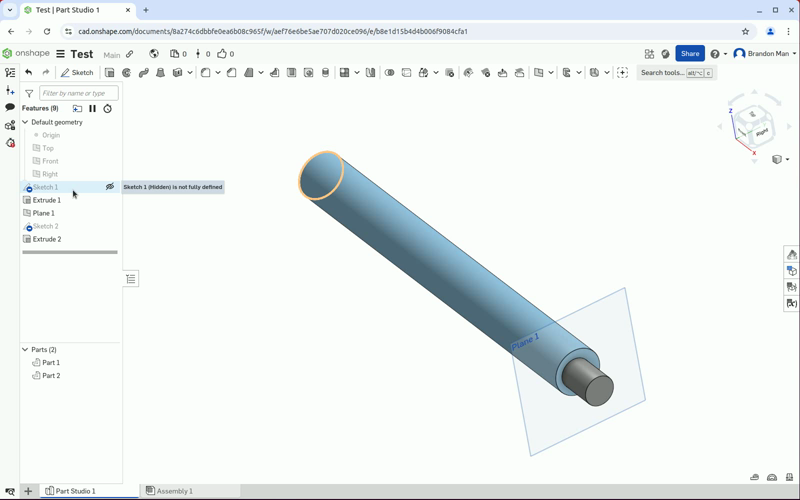
click(73, 189)